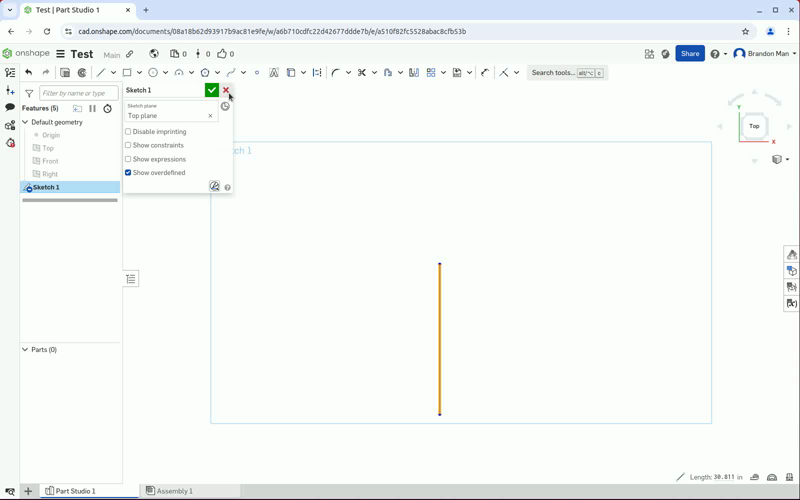
key(shift+h)
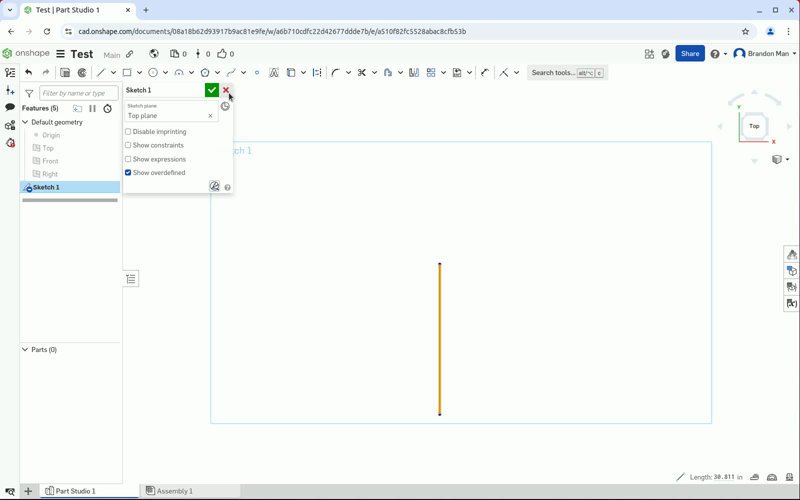
key(shift+s)
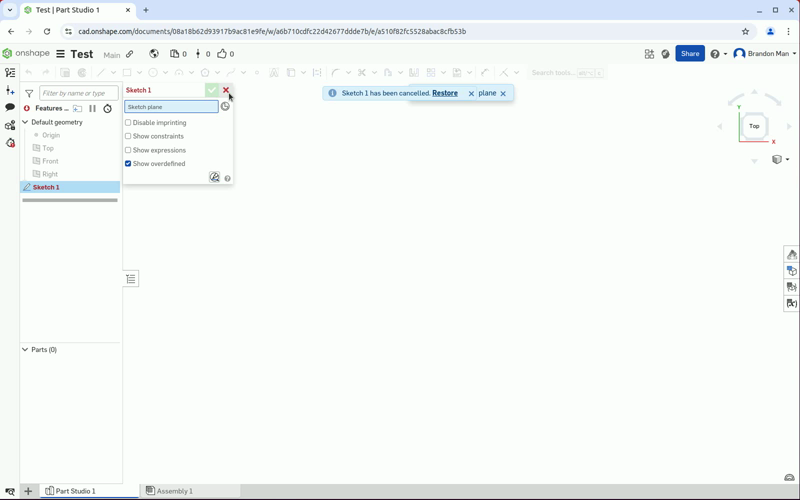
mouse_move(73, 150)
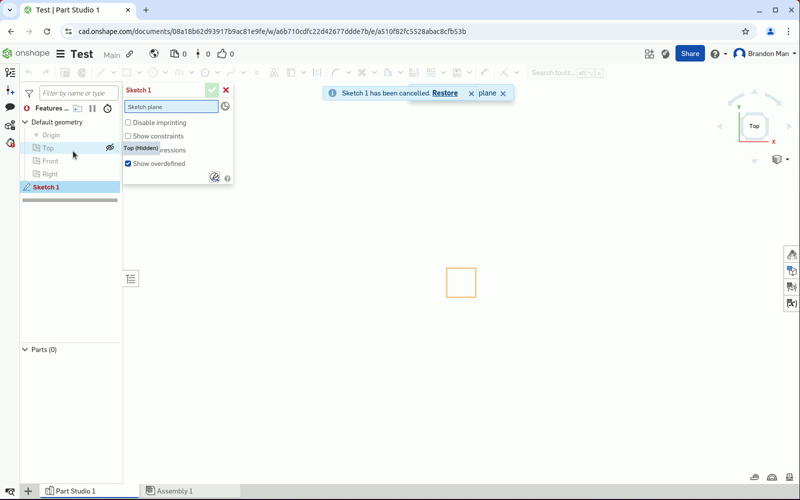
click(73, 150)
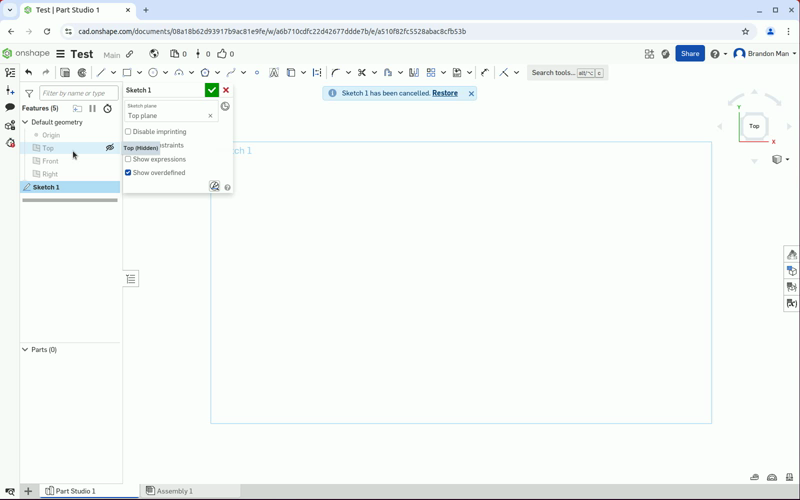
mouse_move(73, 352)
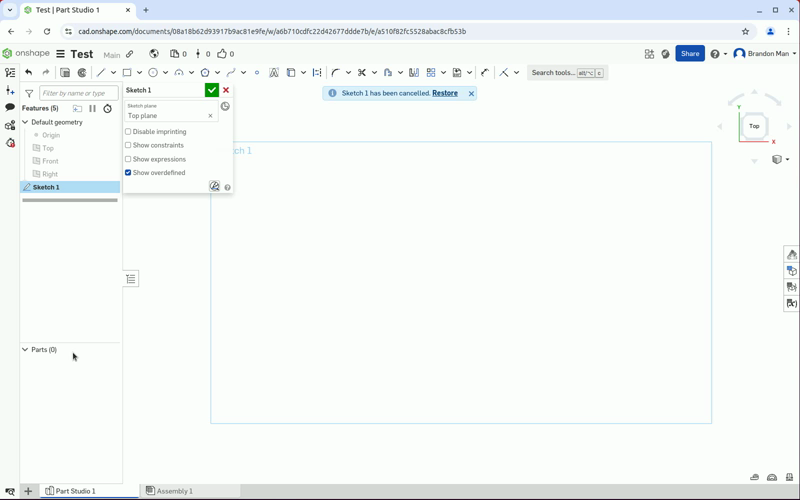
key(y)
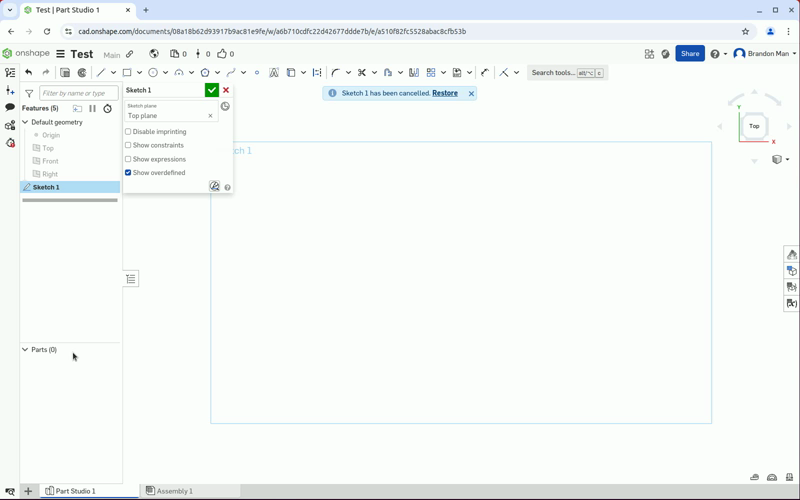
key(c)
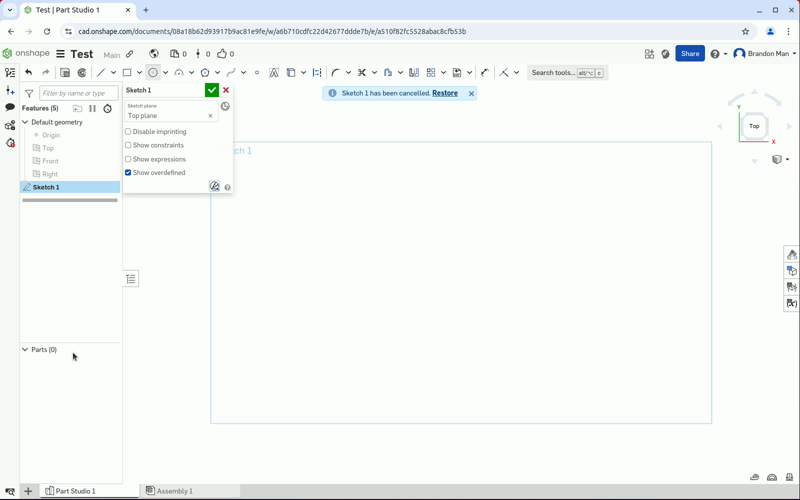
key_down(shift)
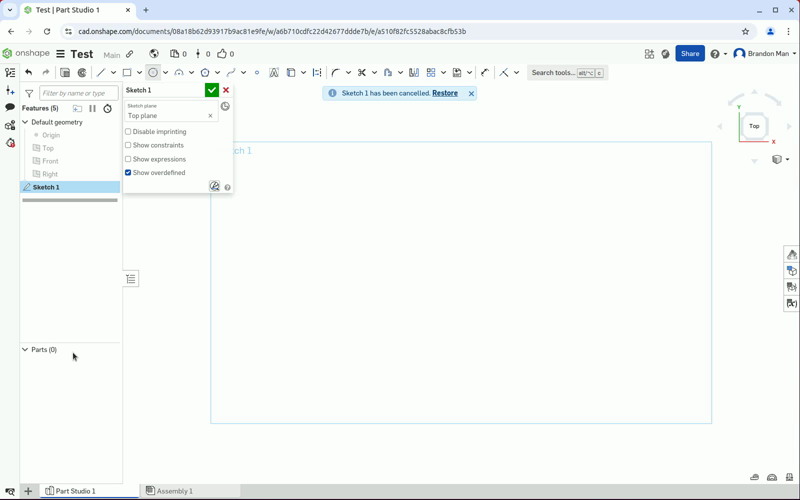
mouse_move(461, 282)
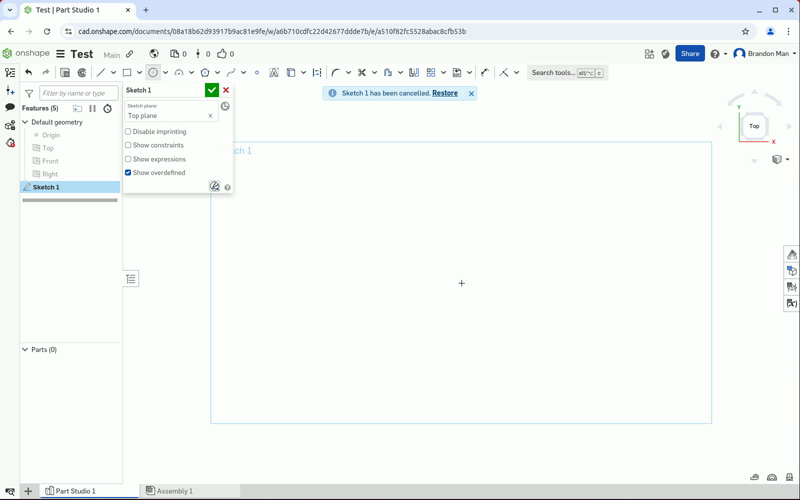
click(461, 282)
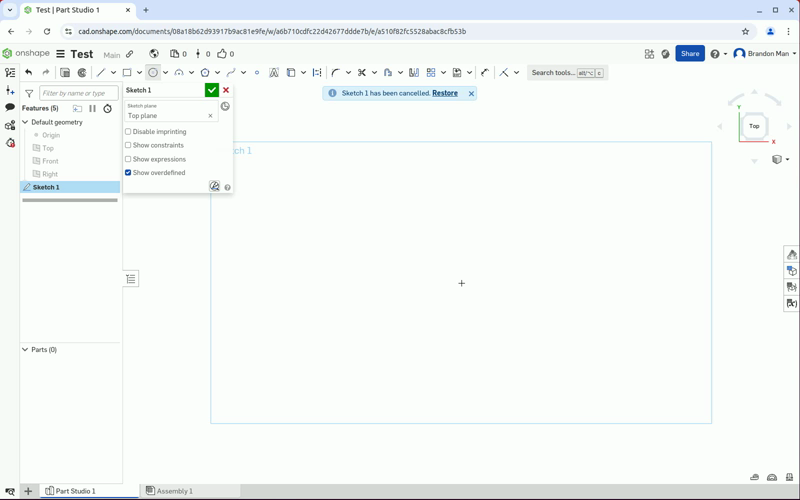
key_up(shift)
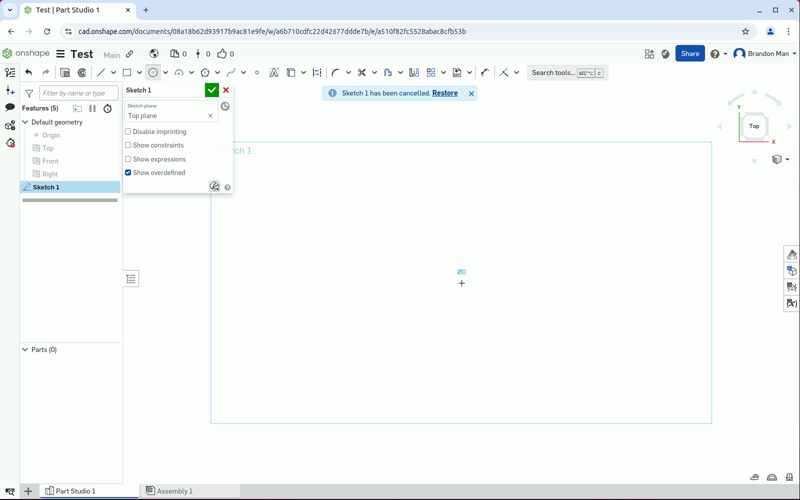
mouse_move(507, 282)
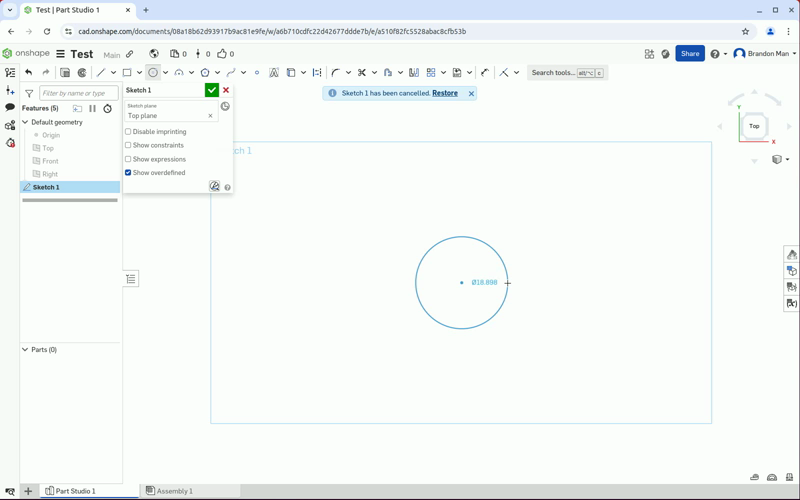
click(507, 282)
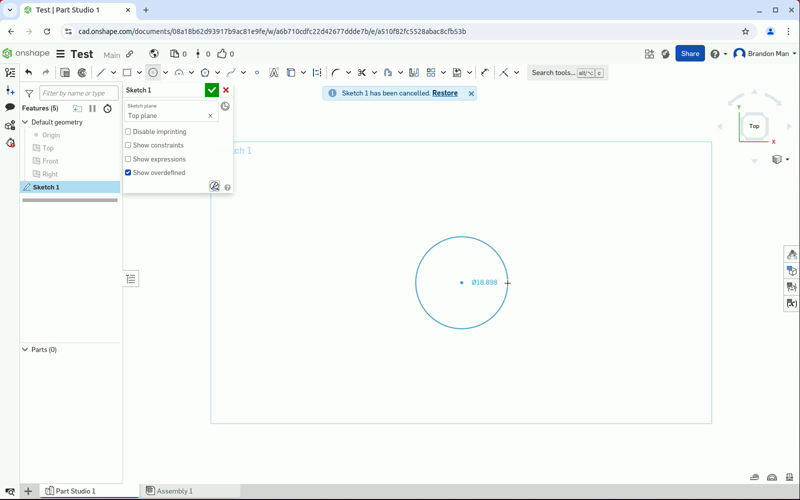
key(esc)
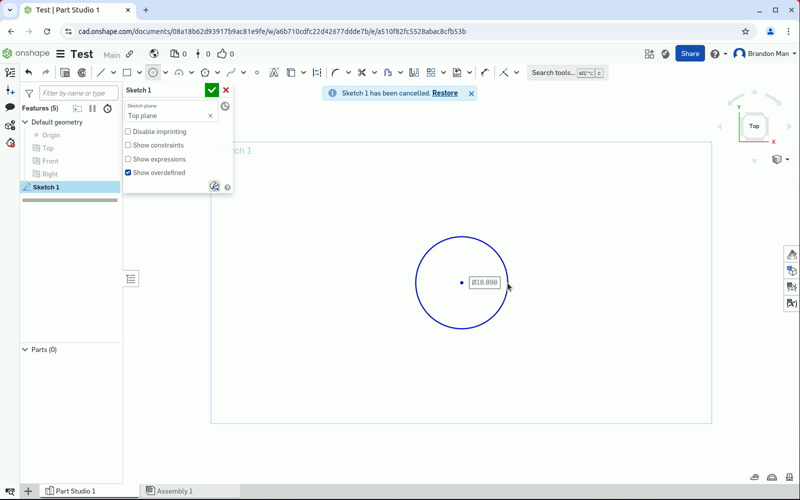
key(c)
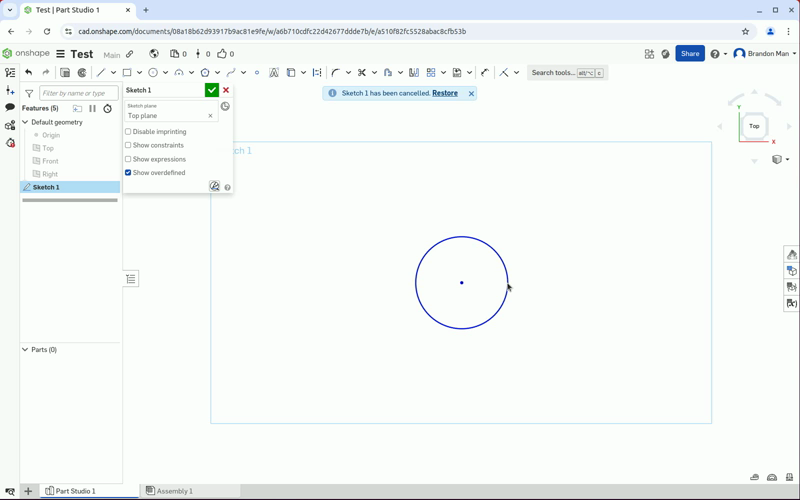
key_down(shift)
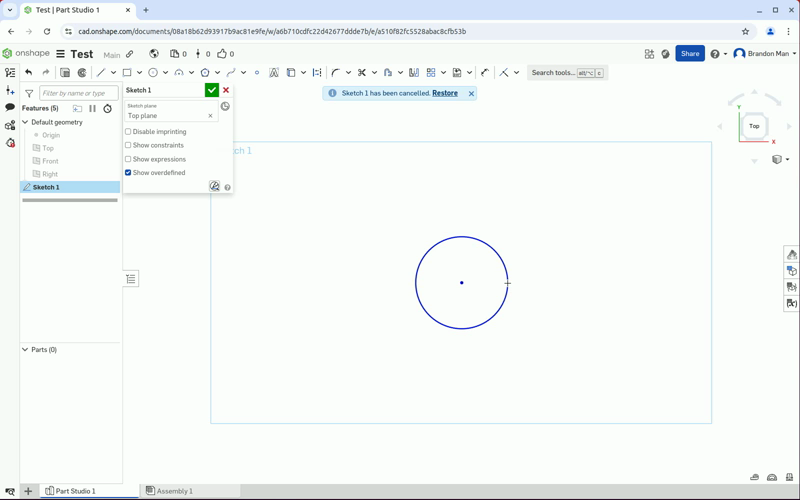
mouse_move(461, 282)
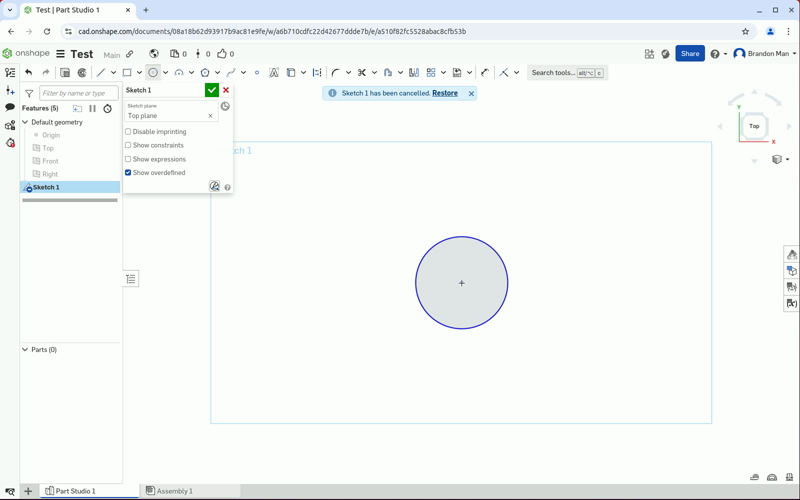
click(461, 282)
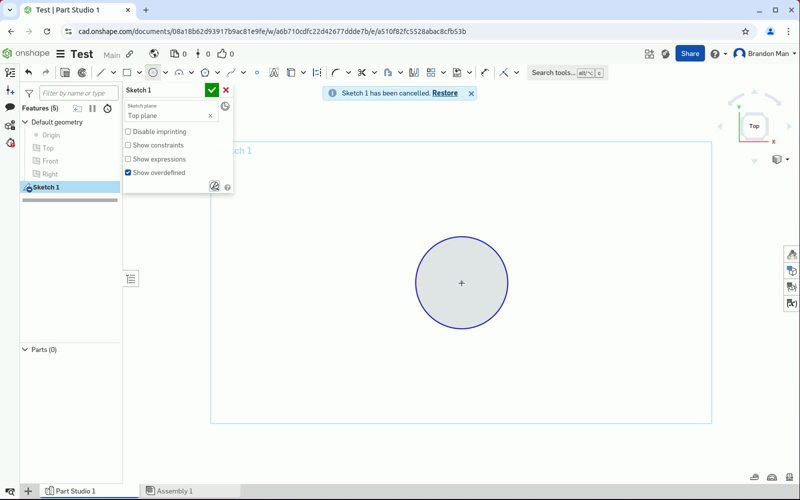
key_up(shift)
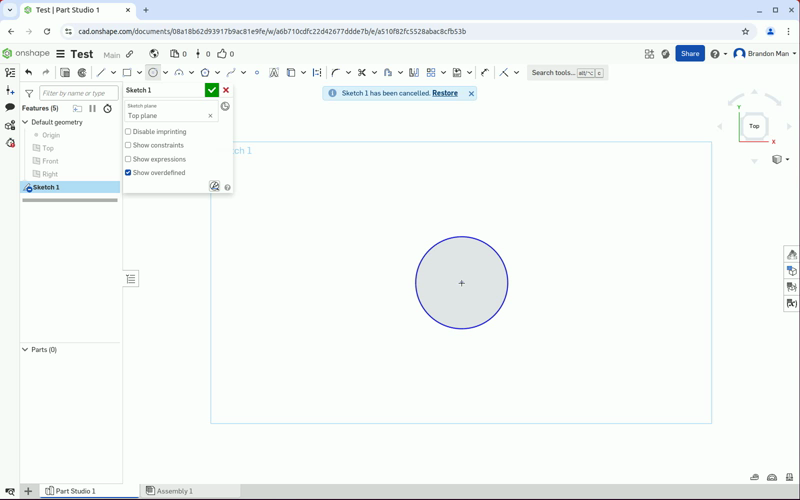
mouse_move(496, 282)
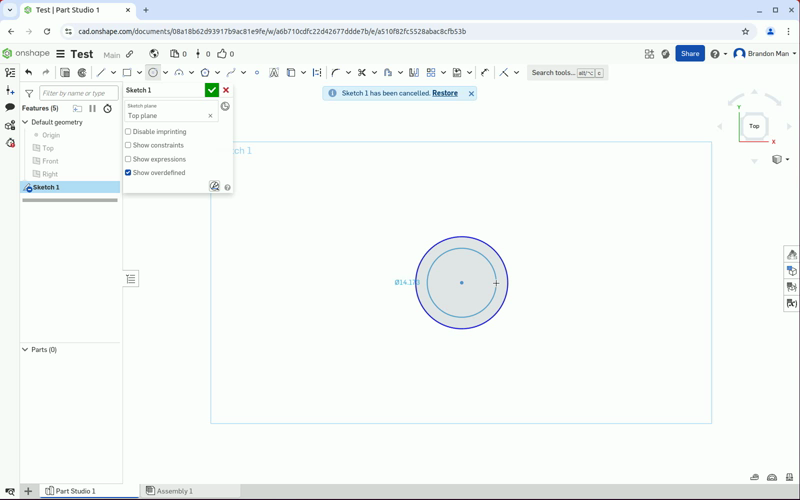
click(496, 282)
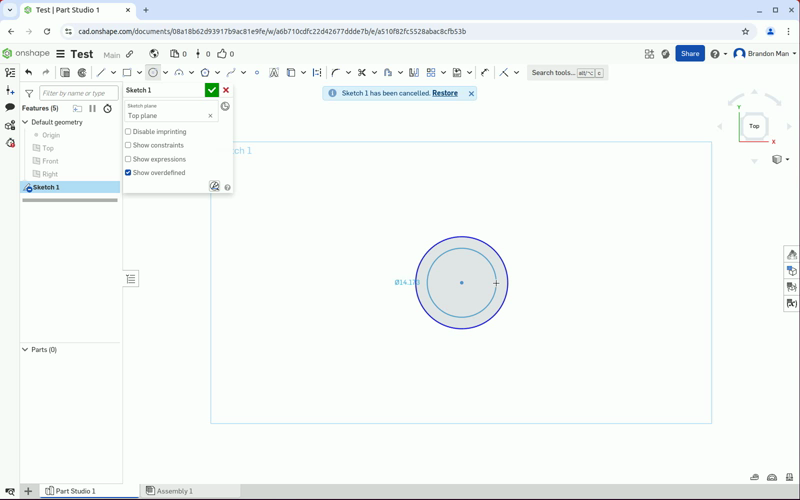
key(esc)
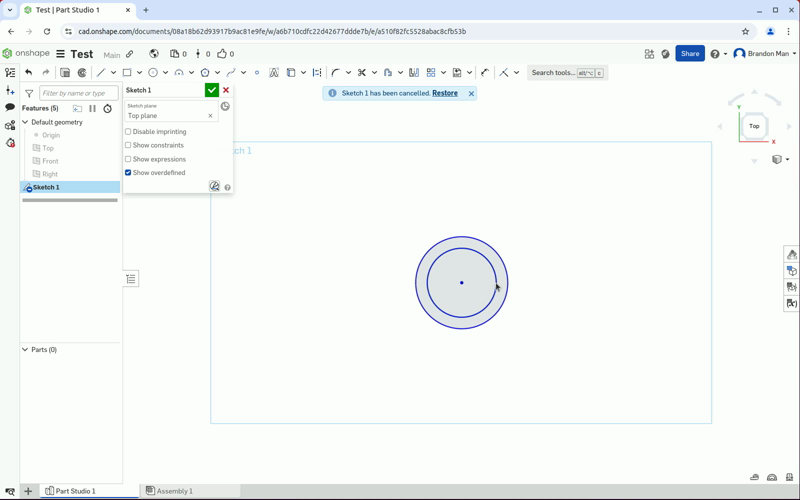
mouse_move(458, 243)
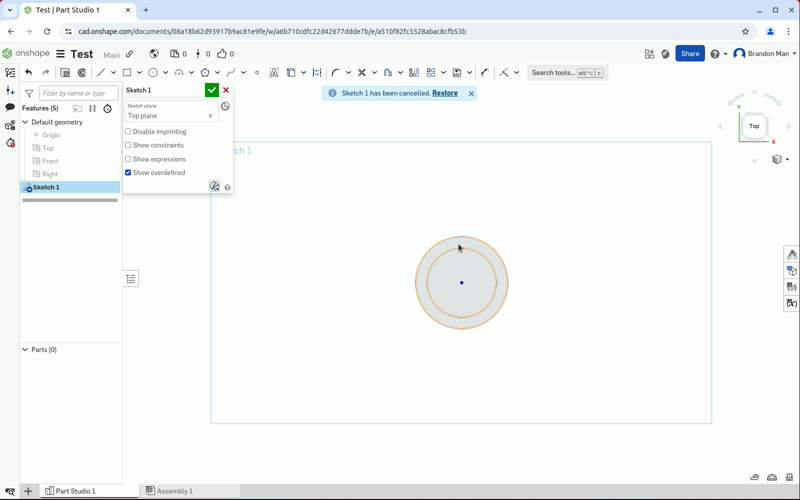
click(458, 243)
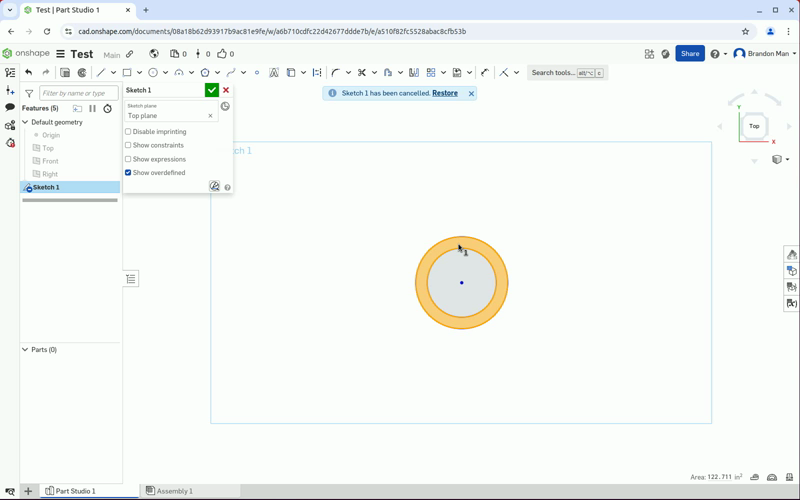
mouse_move(73, 352)
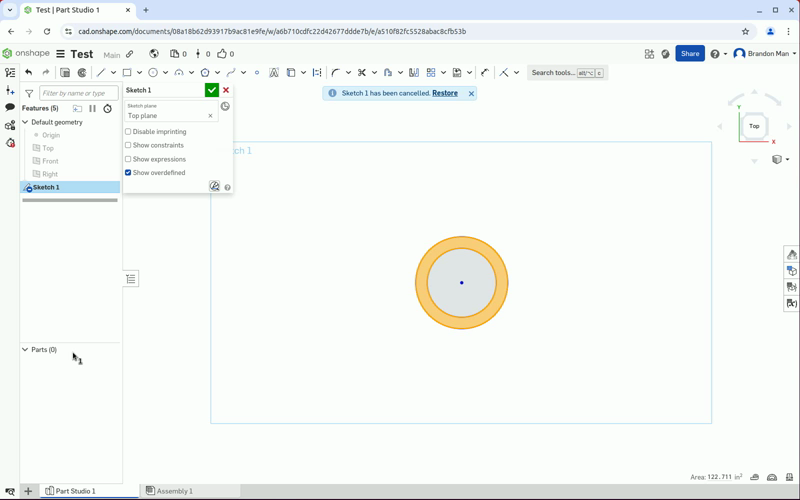
key(shift+y)
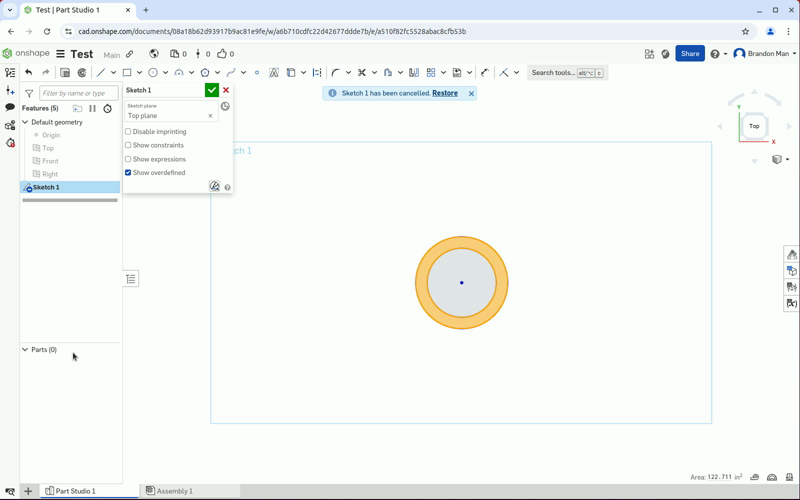
key(shift+e)
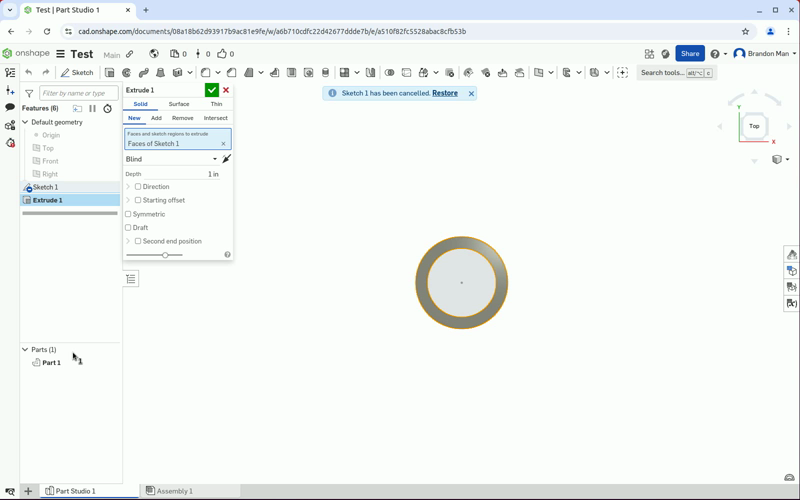
mouse_move(143, 106)
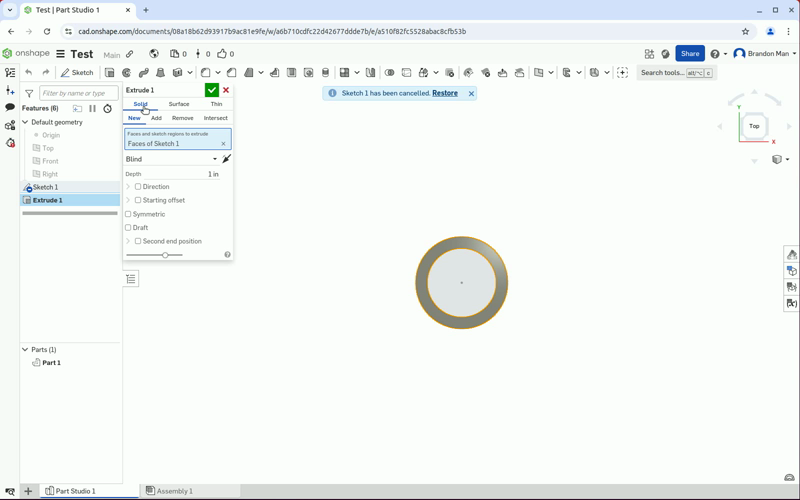
click(143, 106)
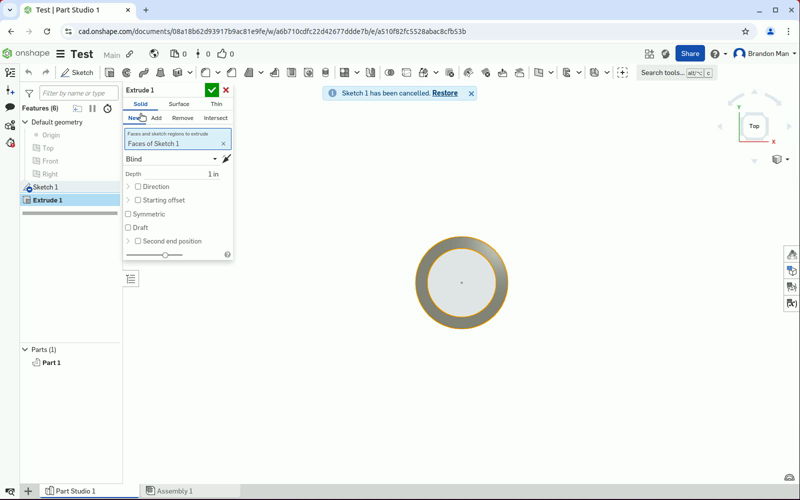
mouse_move(137, 120)
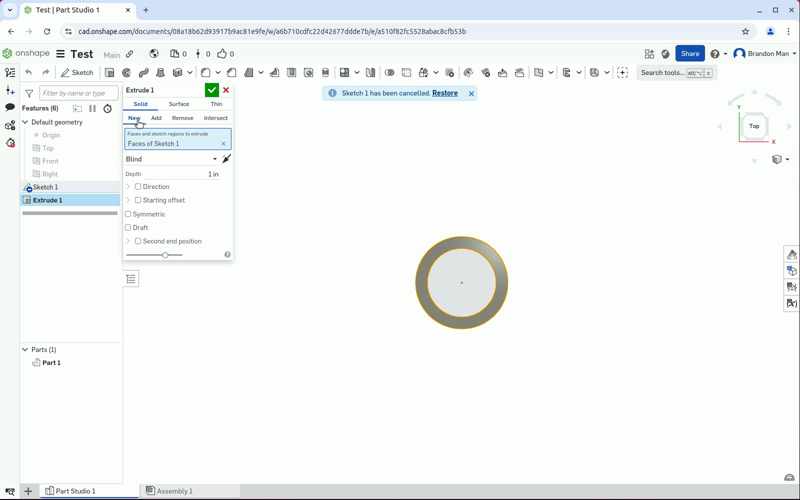
click(137, 120)
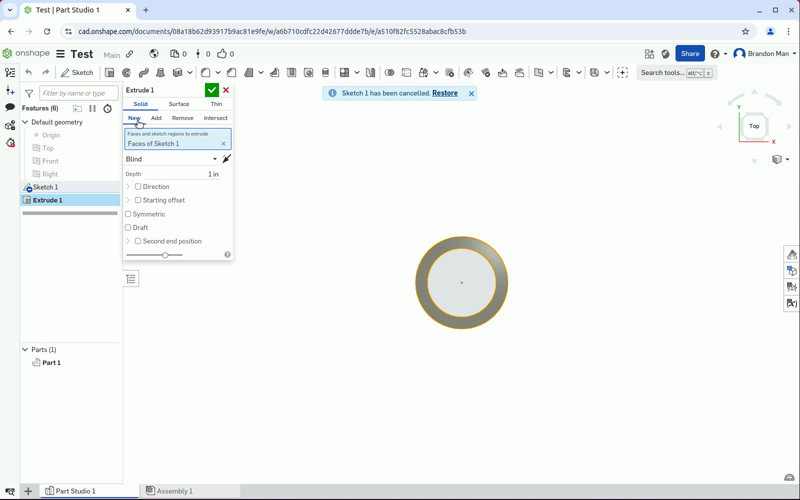
key(tab, 4)
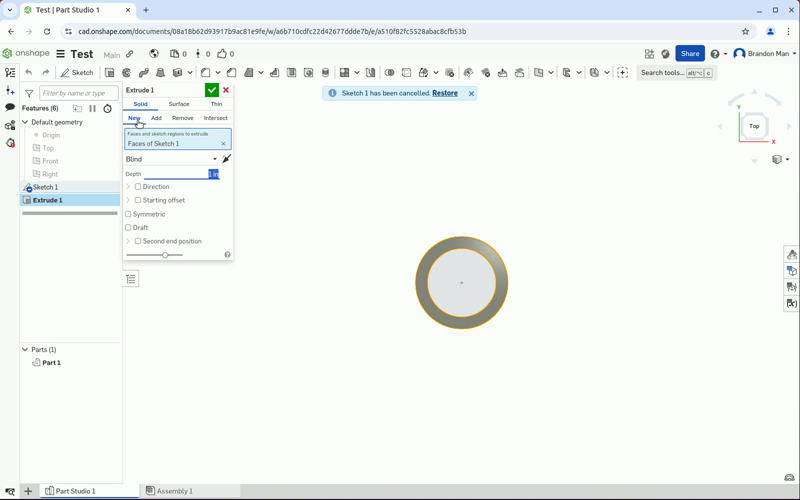
text(23.108)
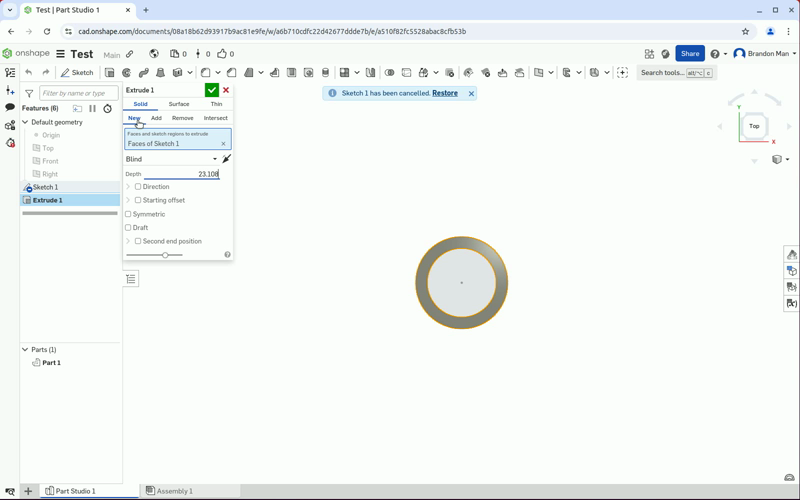
key(enter)
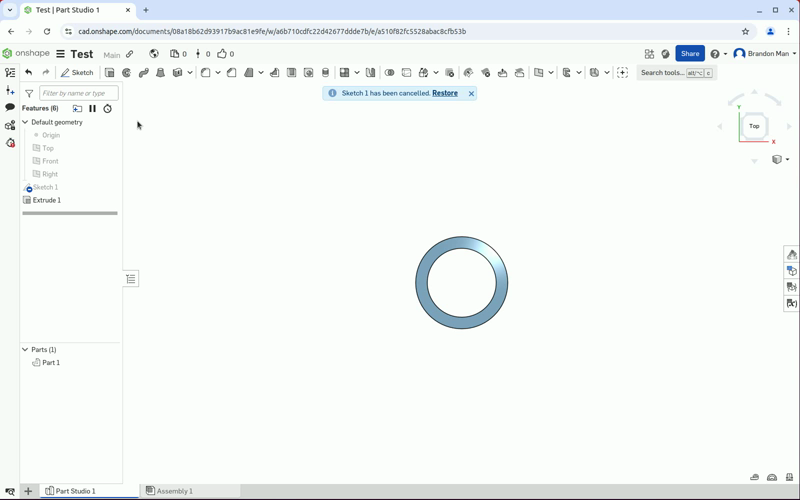
key(shift+h)
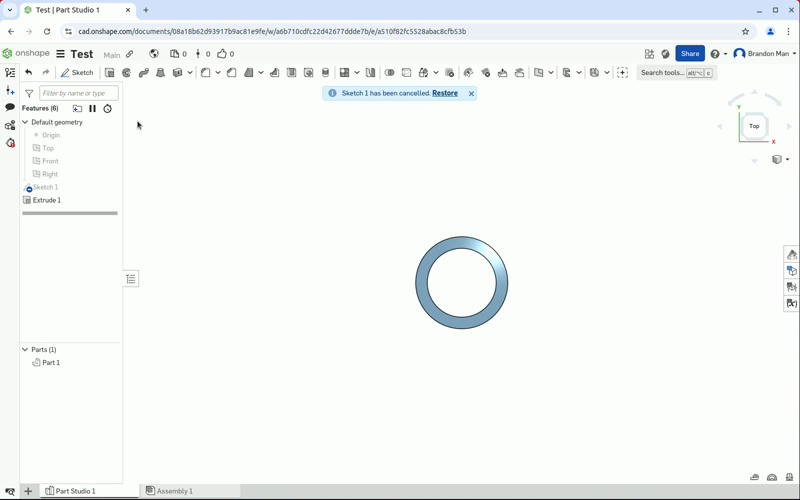
key(shift+h)
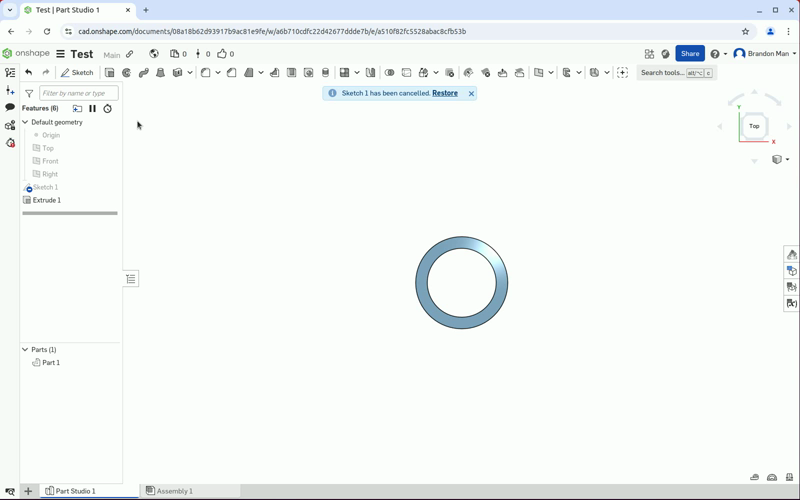
mouse_move(73, 189)
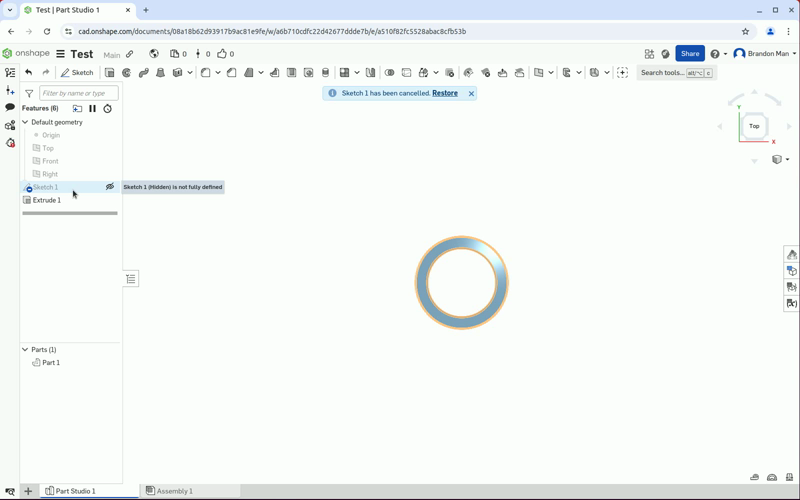
click(73, 189)
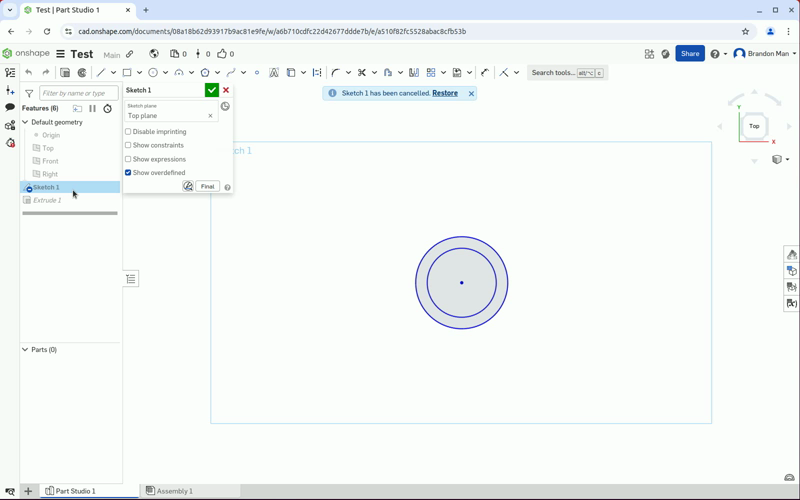
mouse_move(229, 92)
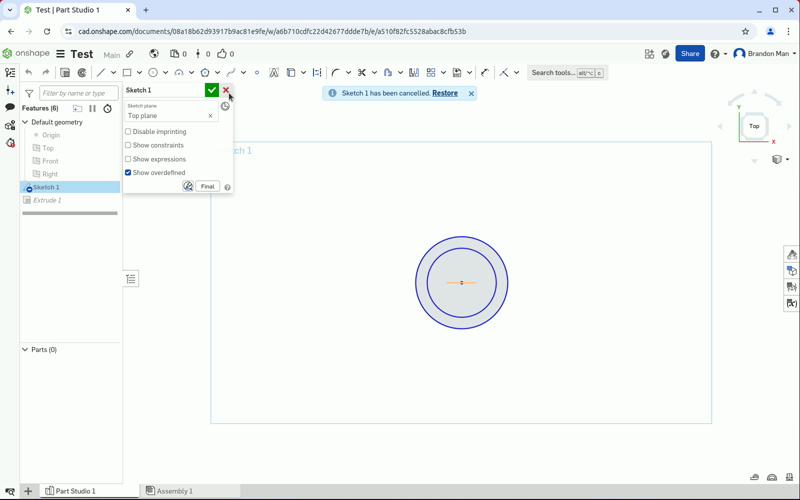
click(229, 92)
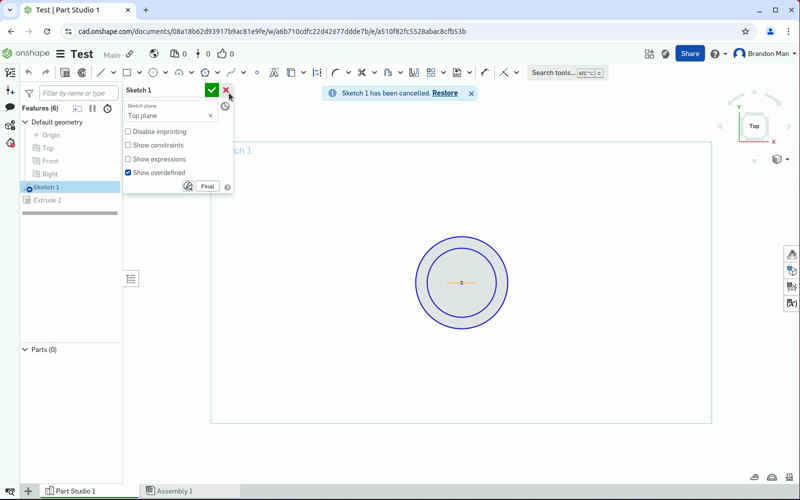
key(shift+s)
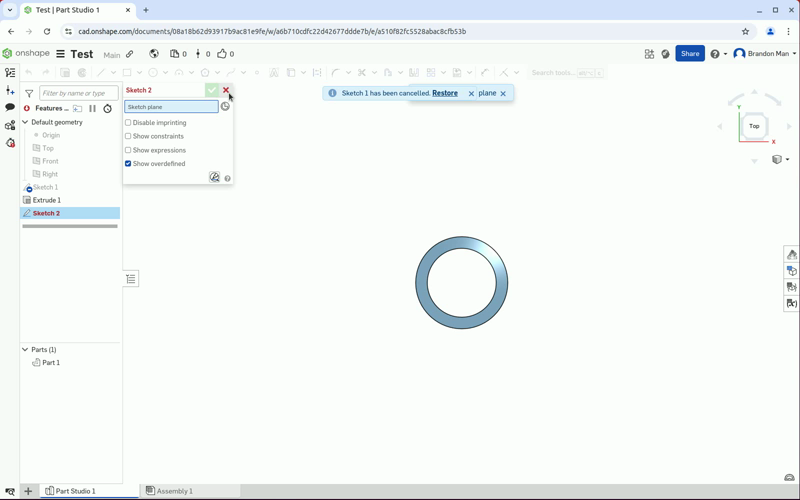
mouse_move(73, 150)
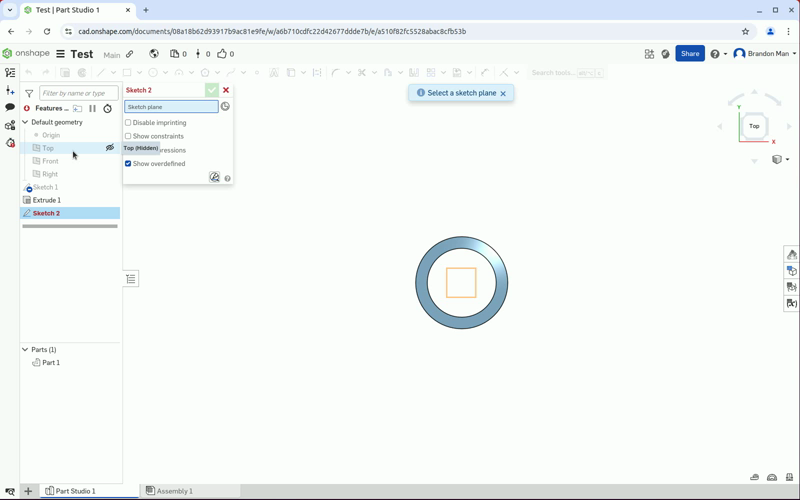
click(73, 150)
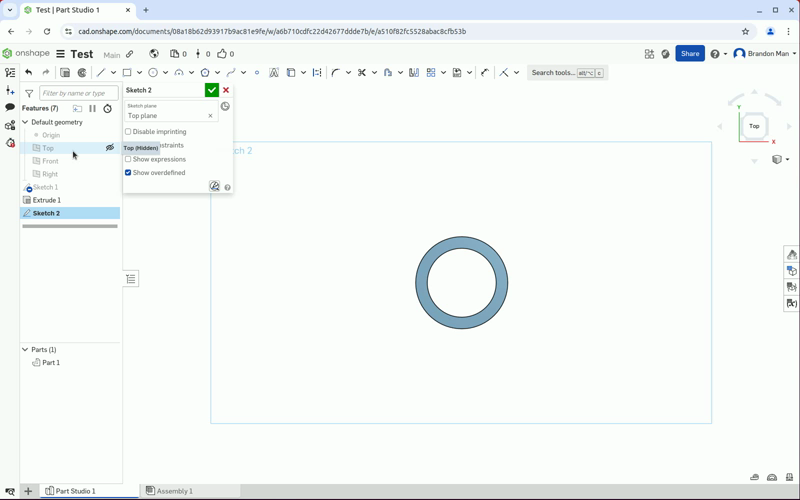
mouse_move(73, 352)
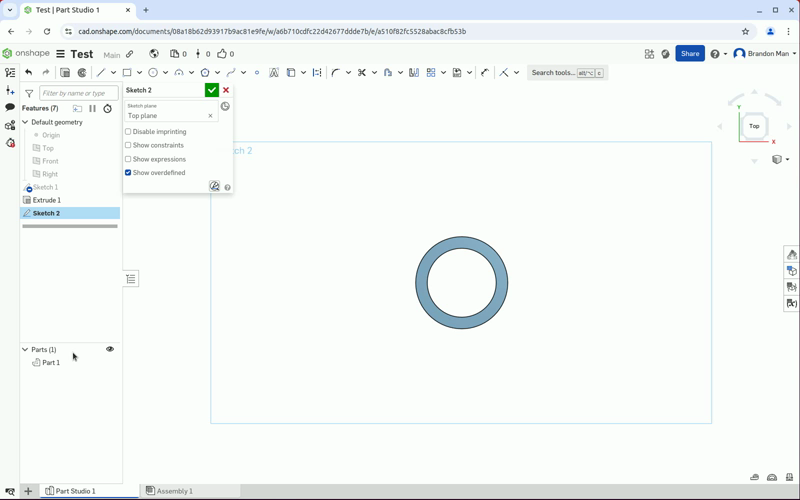
key(y)
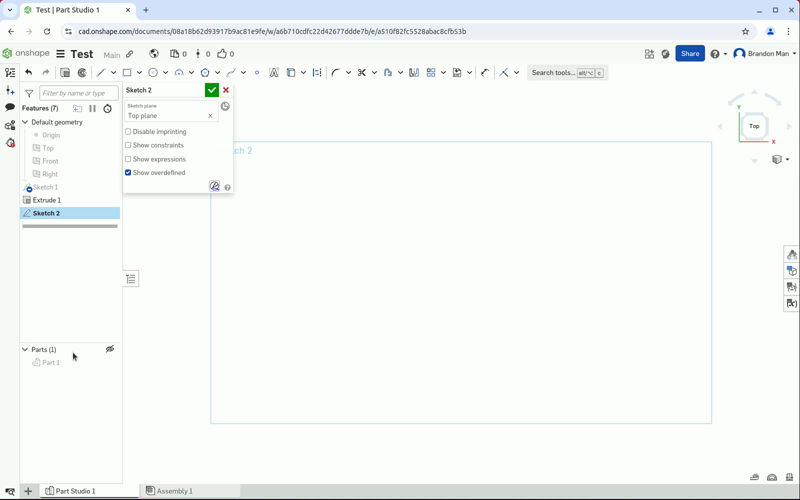
key(c)
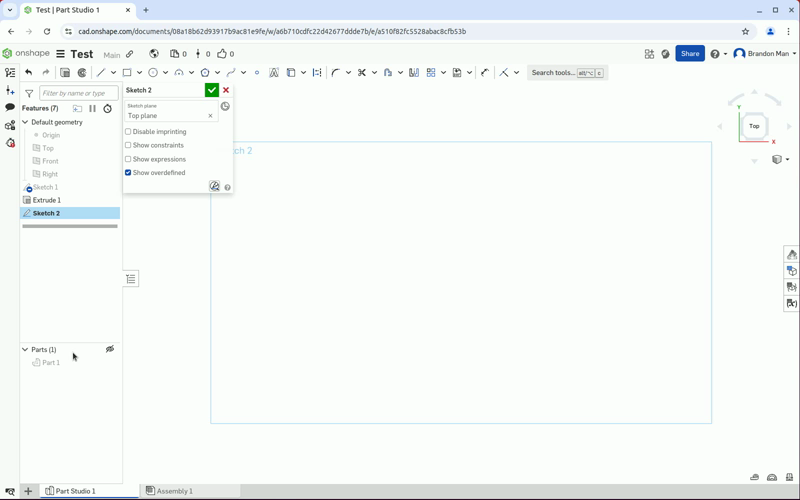
key_down(shift)
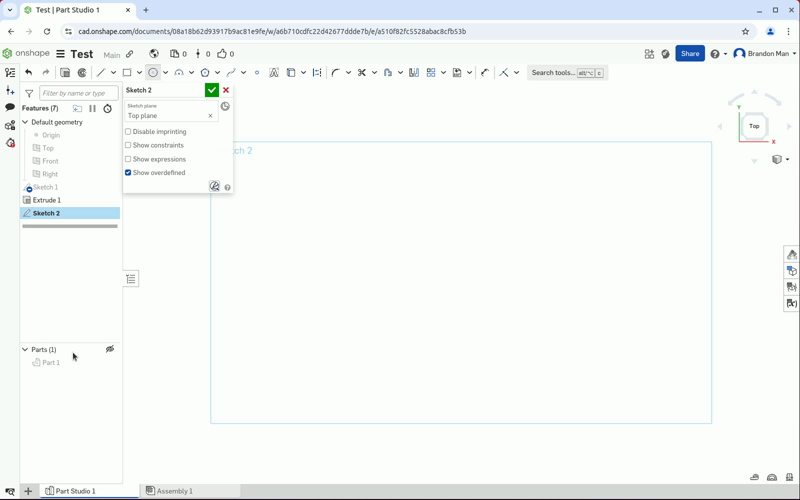
mouse_move(460, 282)
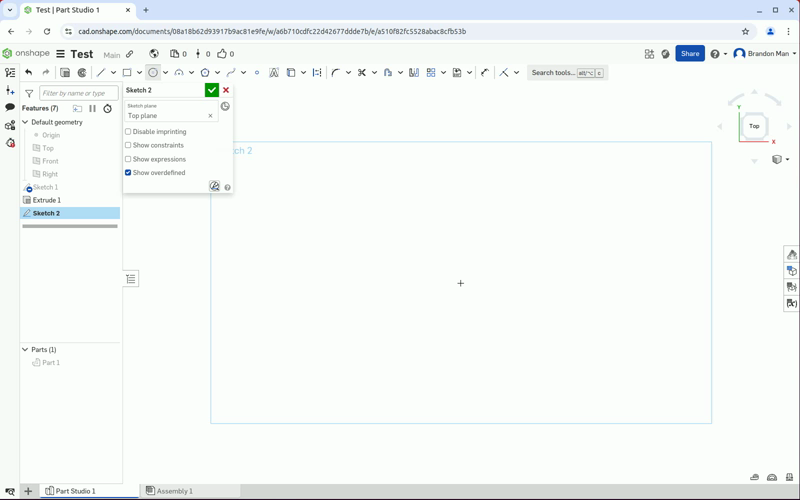
click(460, 282)
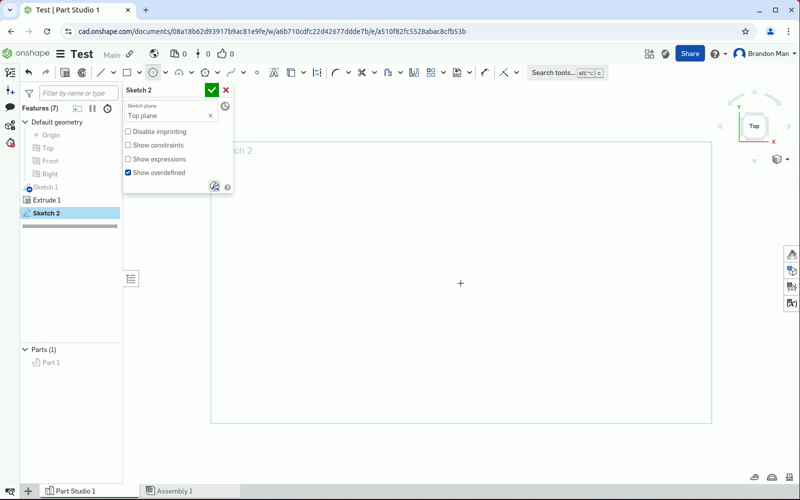
key_up(shift)
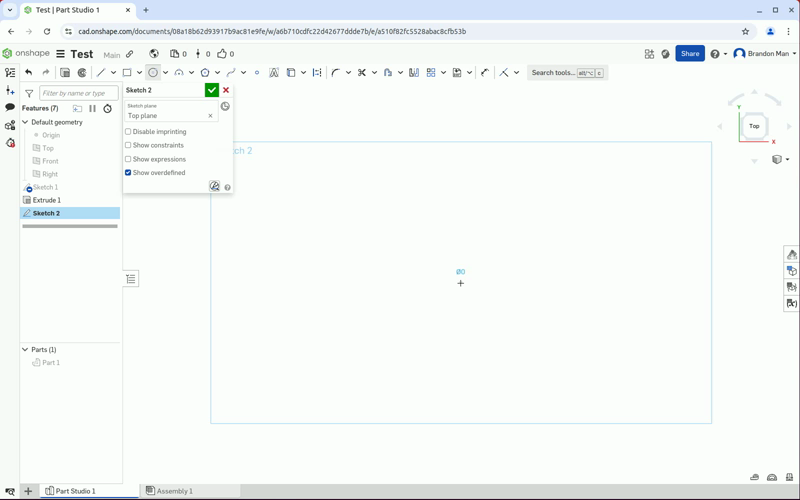
mouse_move(528, 282)
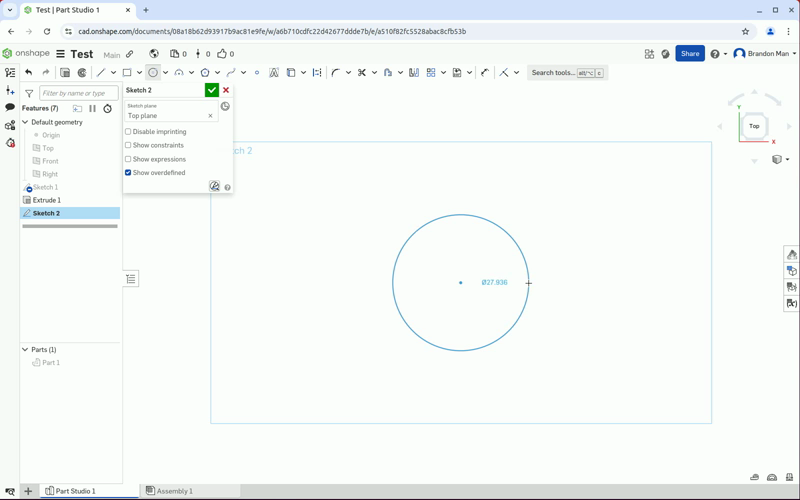
click(528, 282)
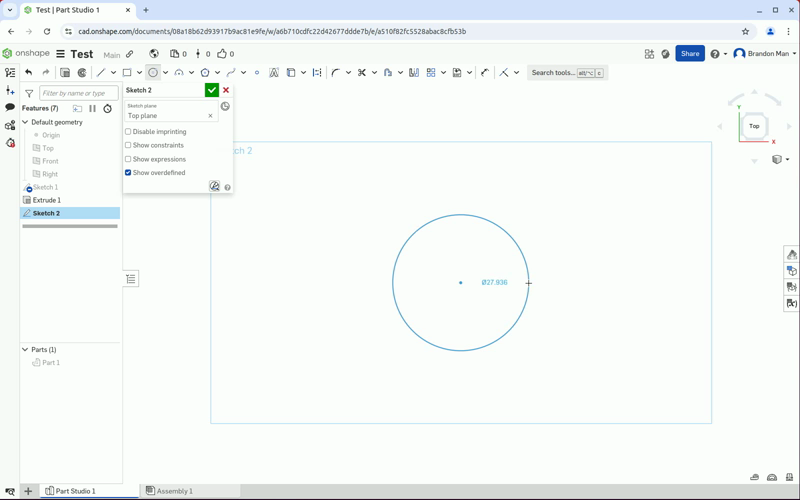
key(esc)
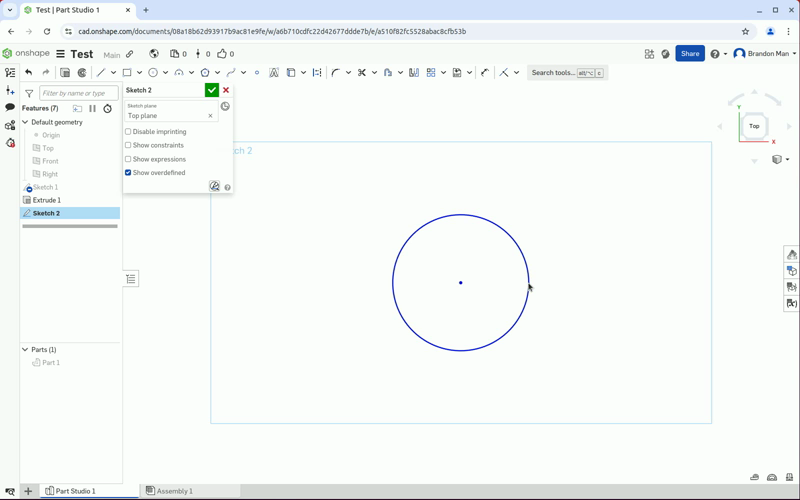
key(c)
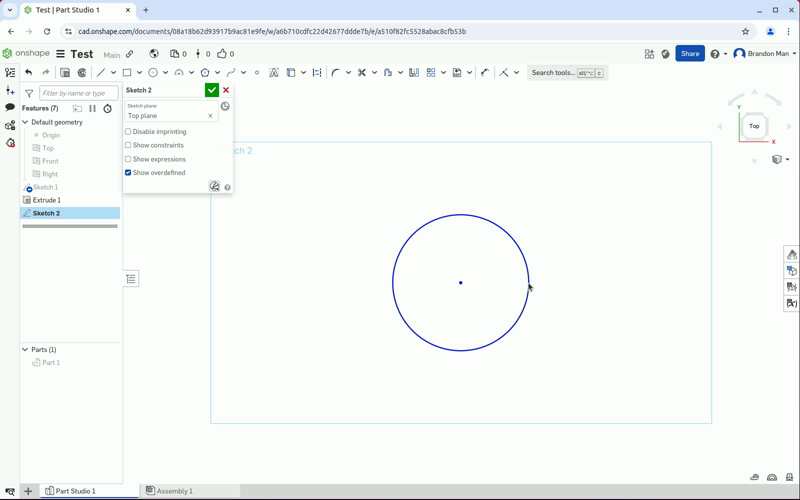
key_down(shift)
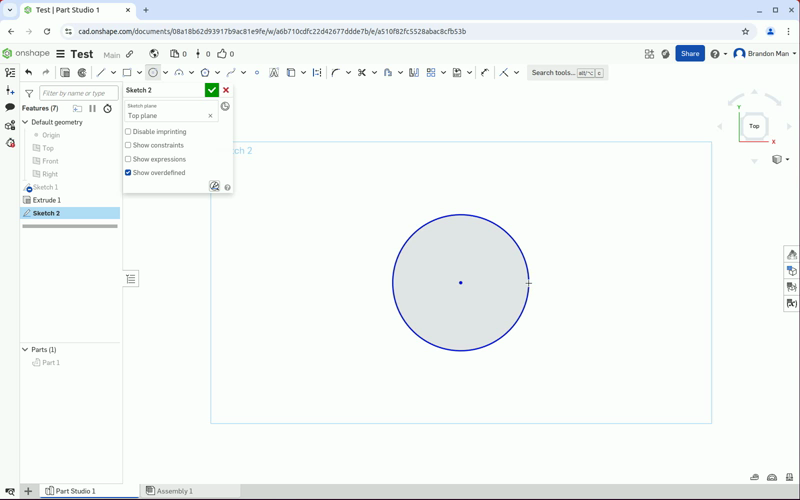
mouse_move(460, 282)
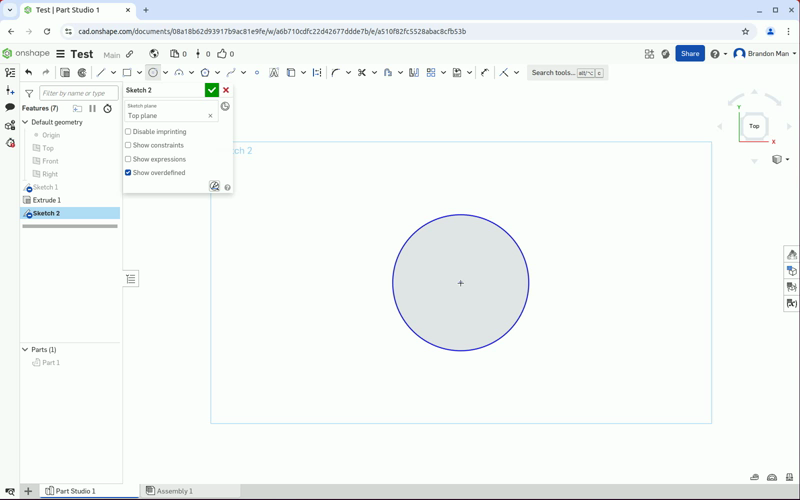
click(460, 282)
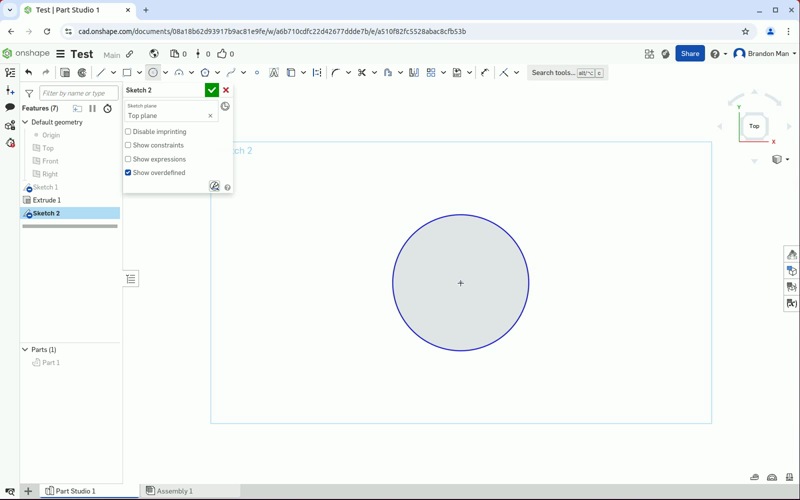
key_up(shift)
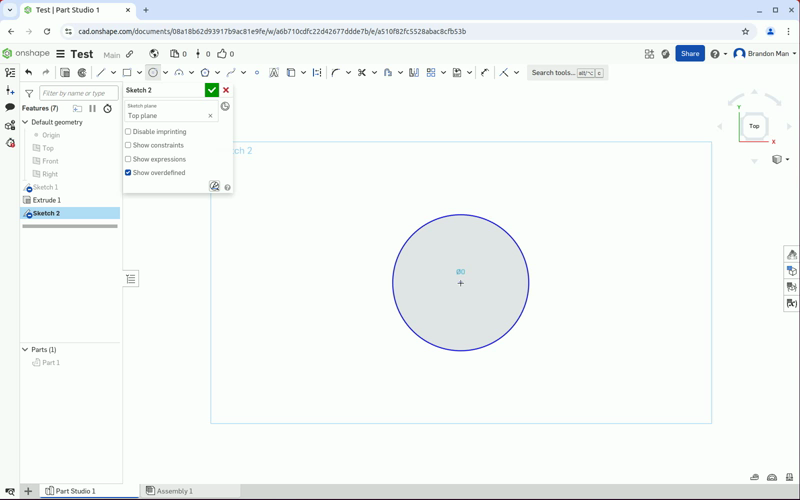
mouse_move(494, 282)
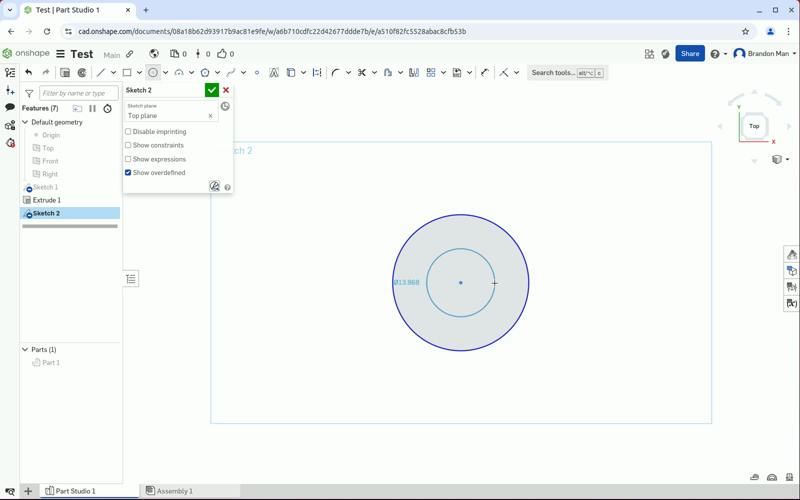
click(494, 282)
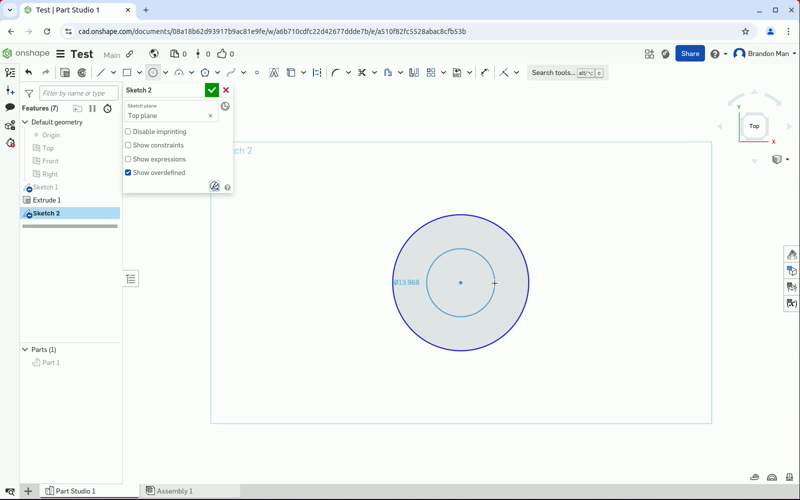
key(esc)
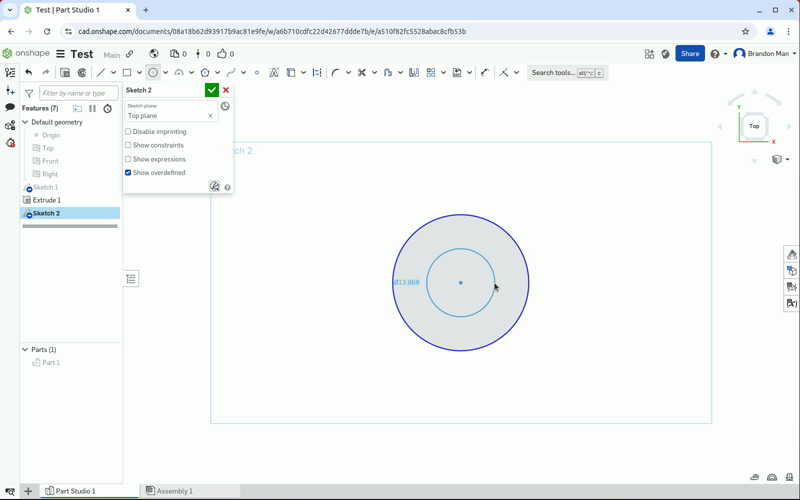
mouse_move(501, 300)
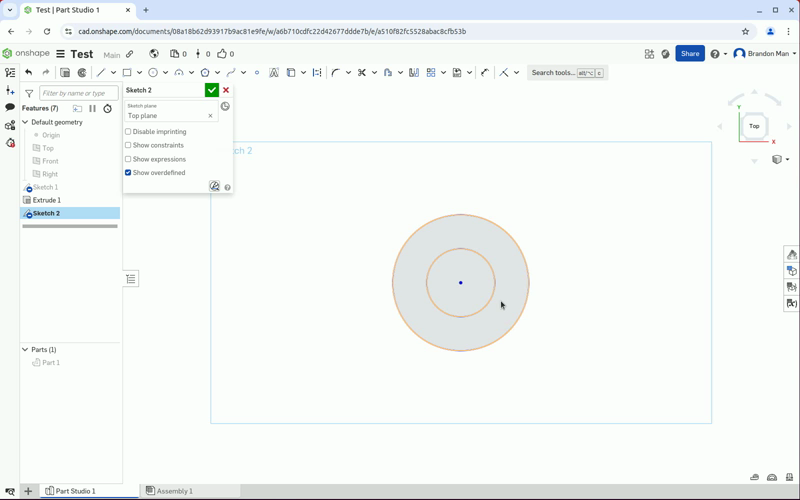
click(501, 300)
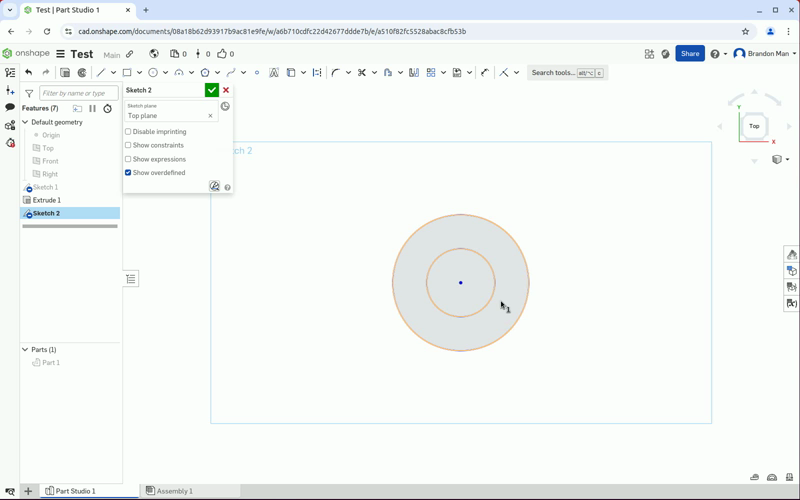
mouse_move(73, 352)
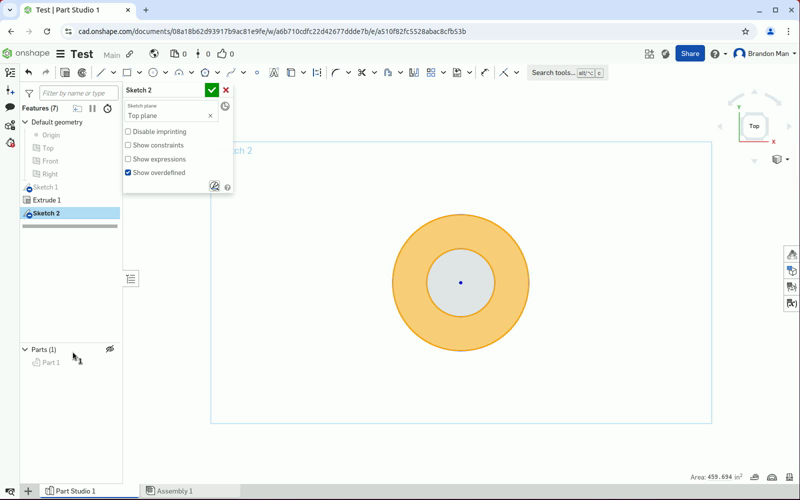
key(shift+y)
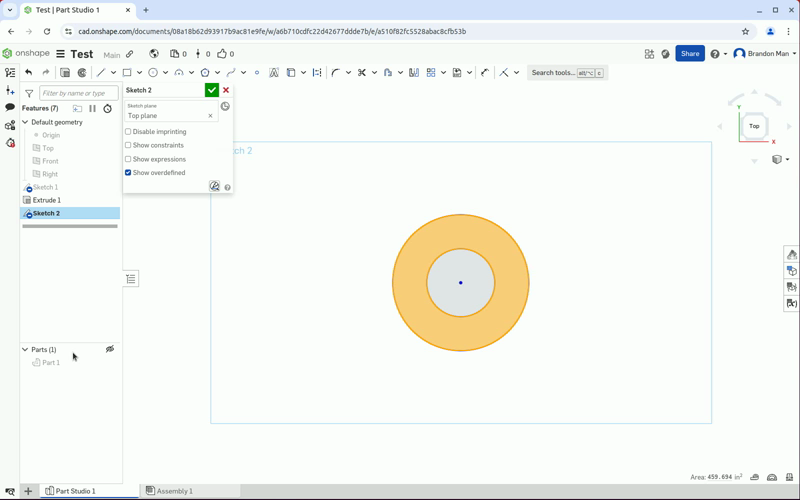
key(shift+e)
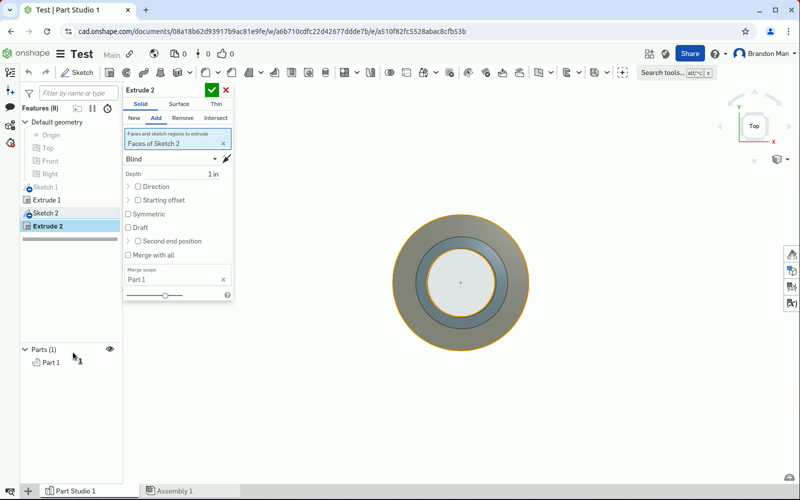
mouse_move(143, 106)
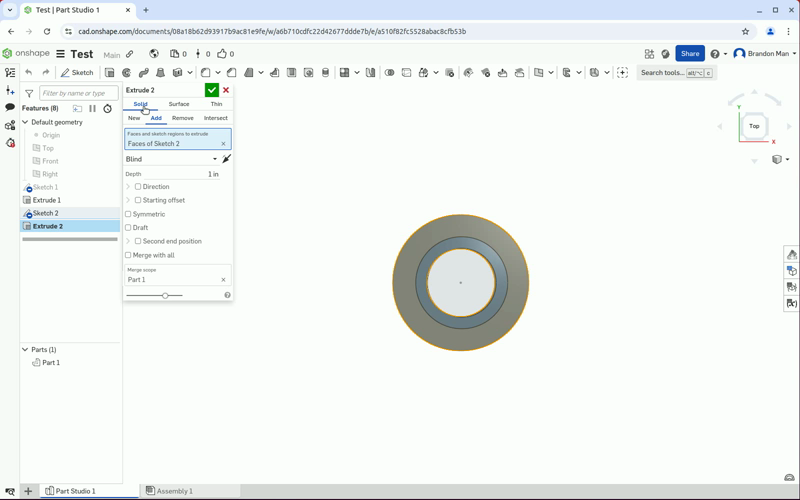
click(143, 106)
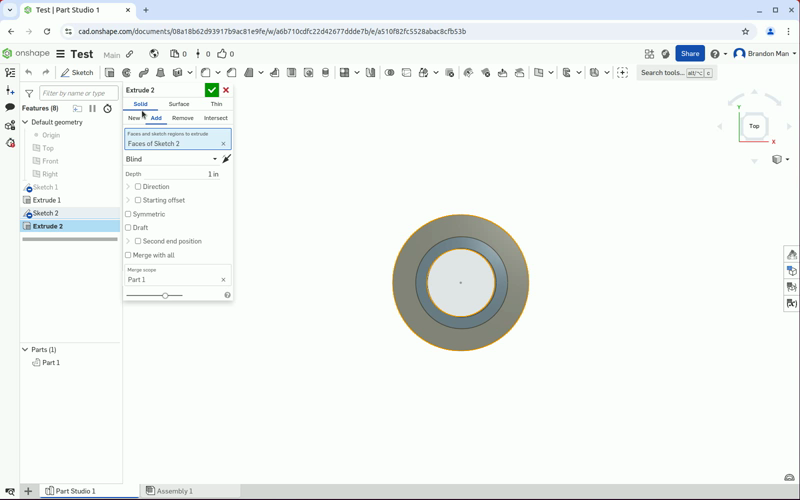
mouse_move(137, 120)
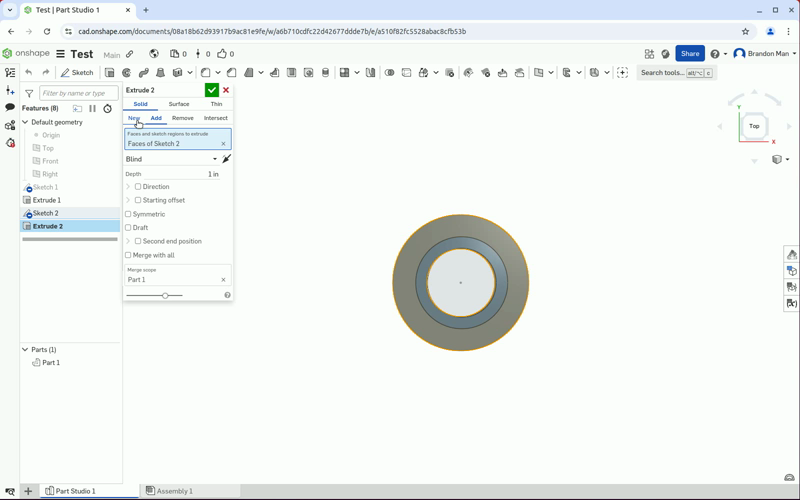
click(137, 120)
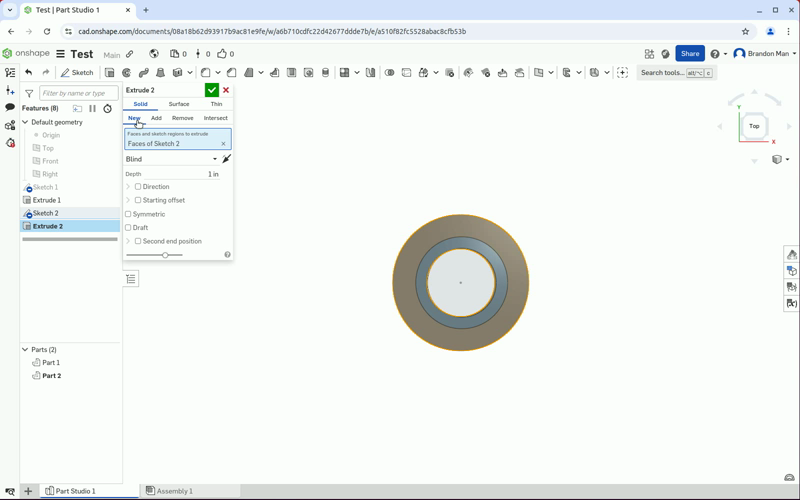
key(tab, 4)
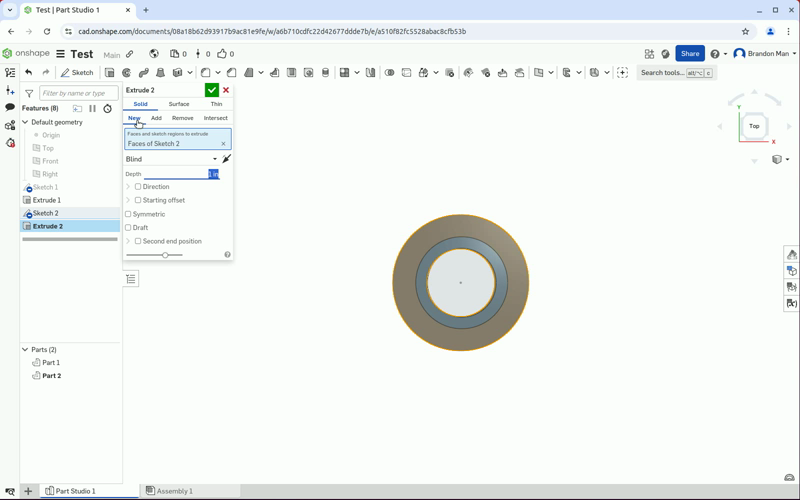
text(6.981)
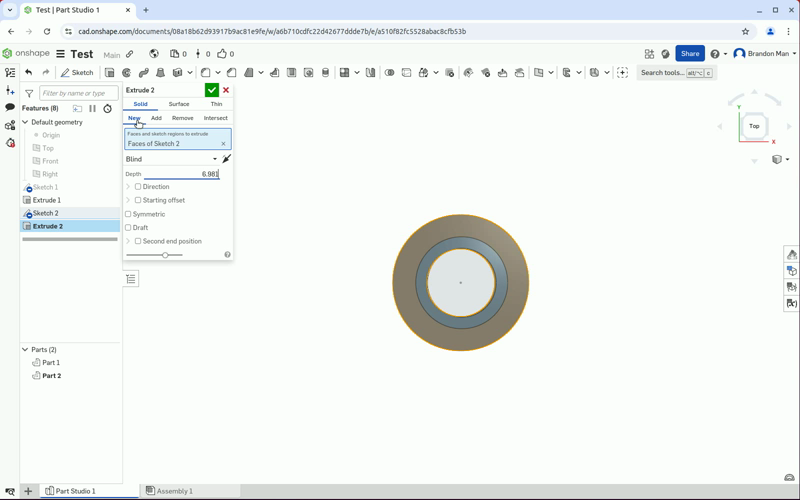
key(enter)
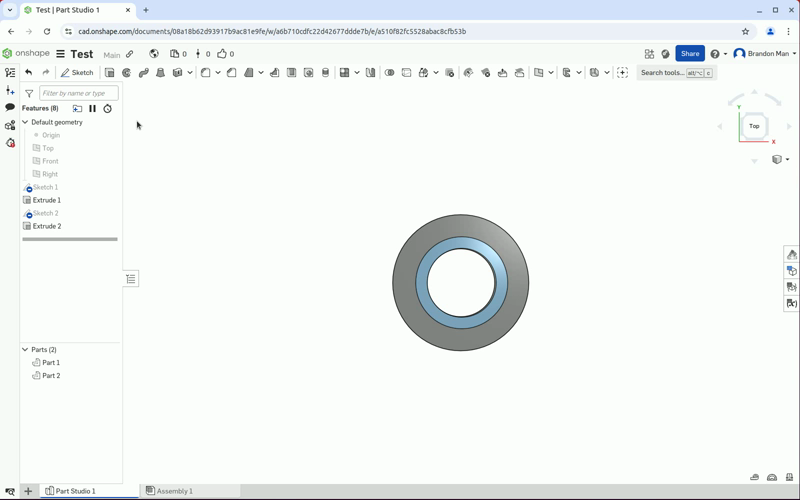
key(shift+h)
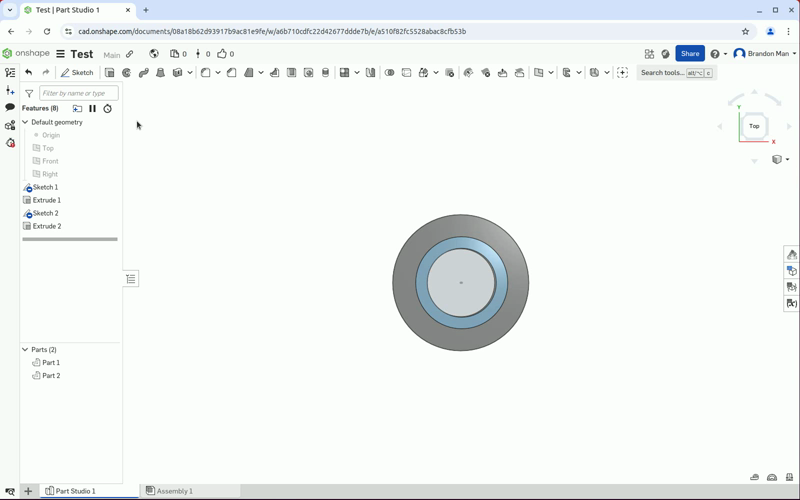
key(shift+h)
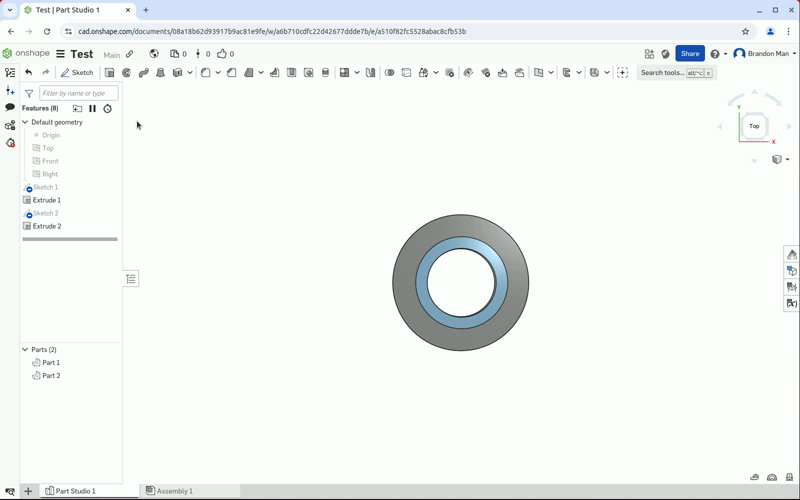
mouse_move(73, 189)
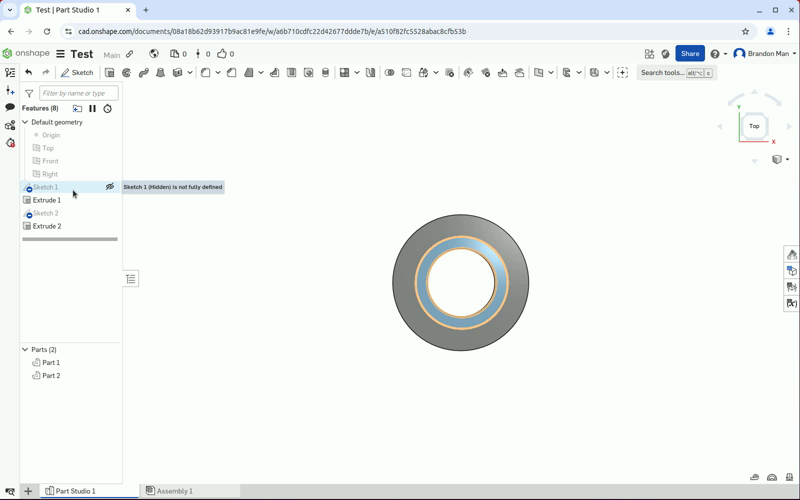
click(73, 189)
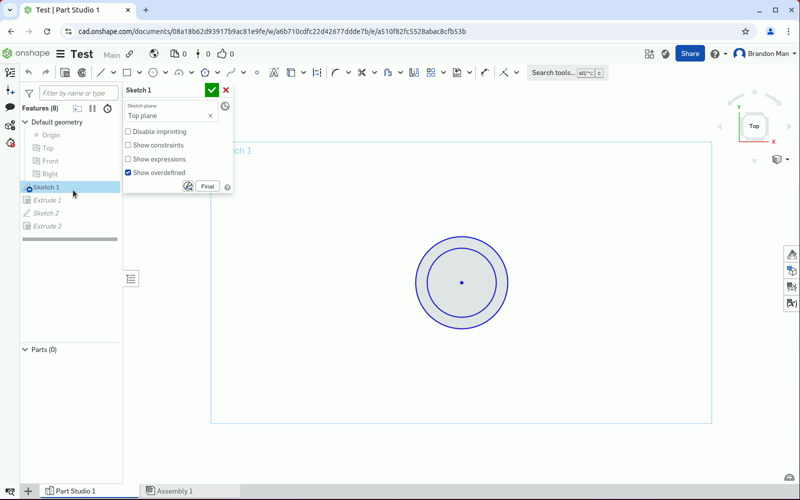
mouse_move(229, 92)
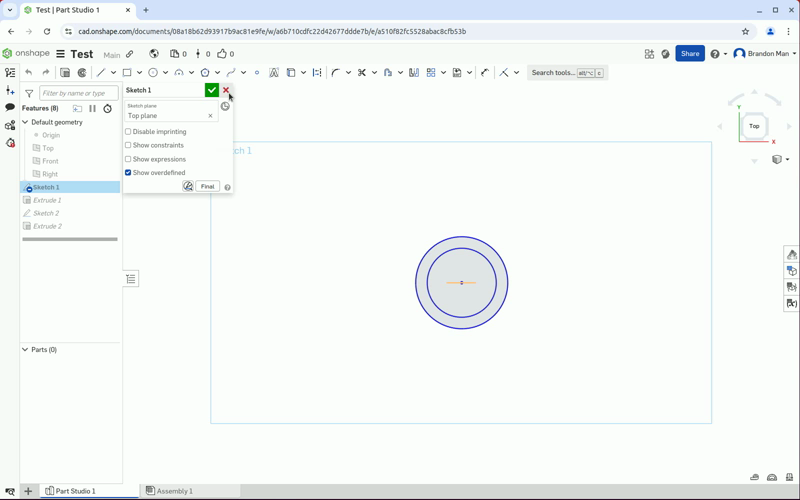
click(229, 92)
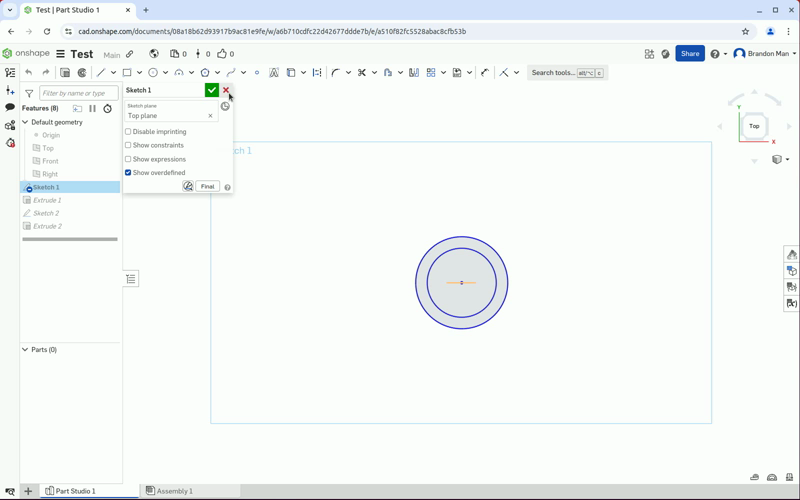
key(shift+s)
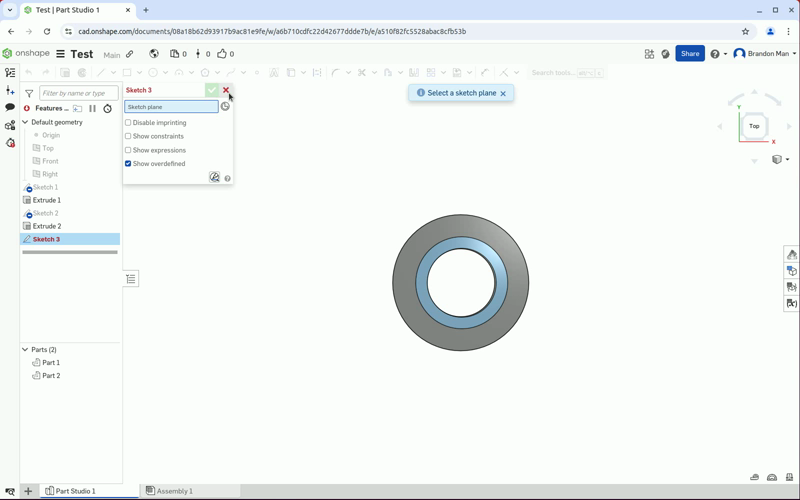
mouse_move(73, 150)
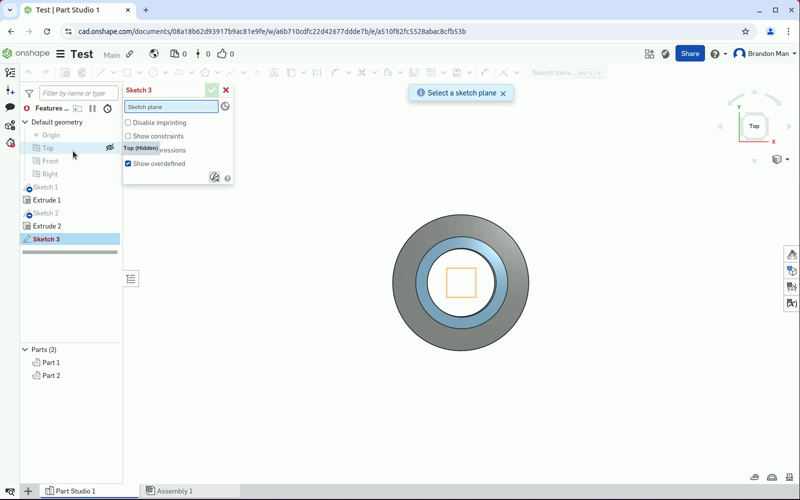
click(73, 150)
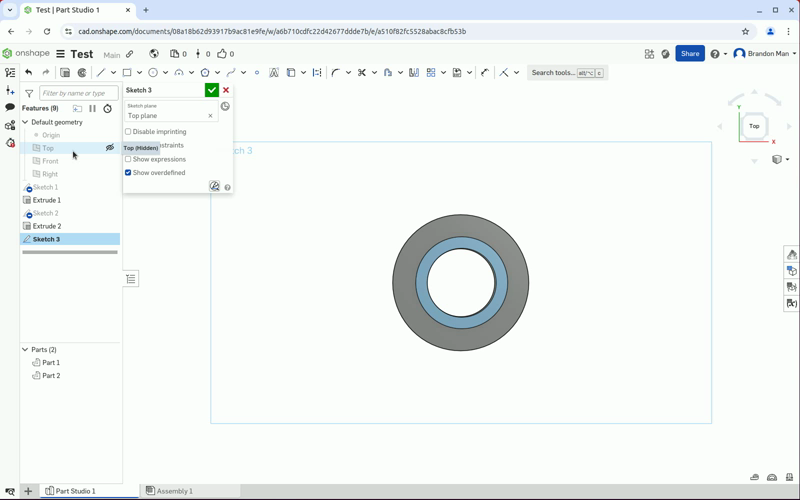
mouse_move(73, 352)
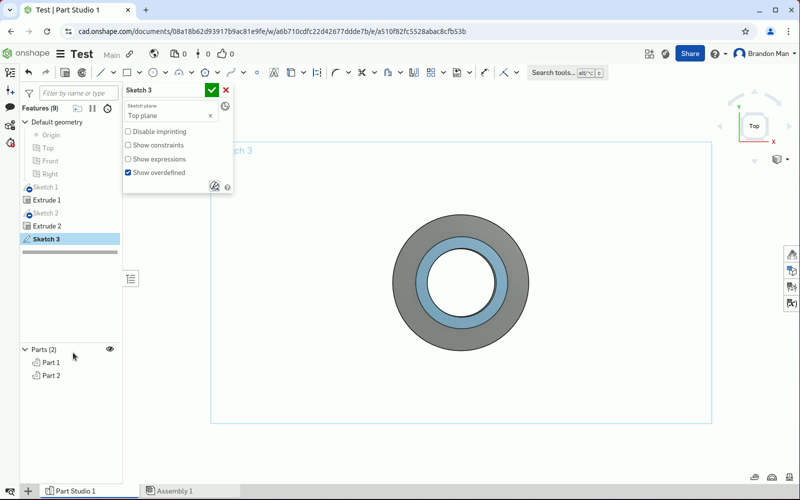
key(y)
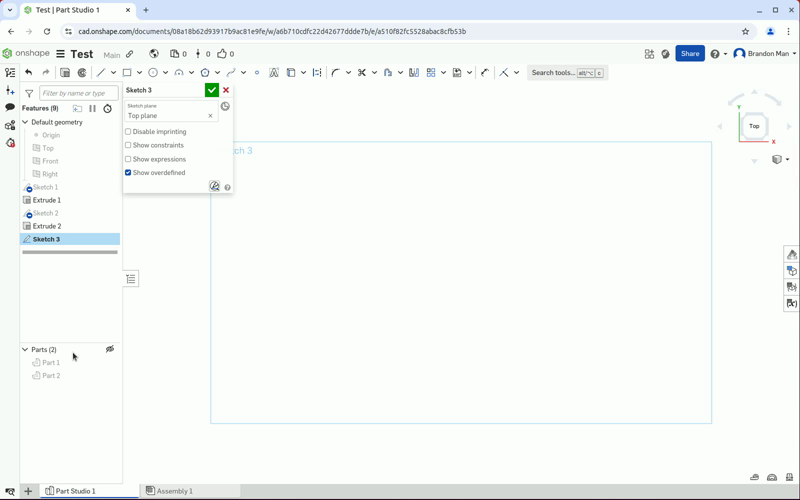
key(c)
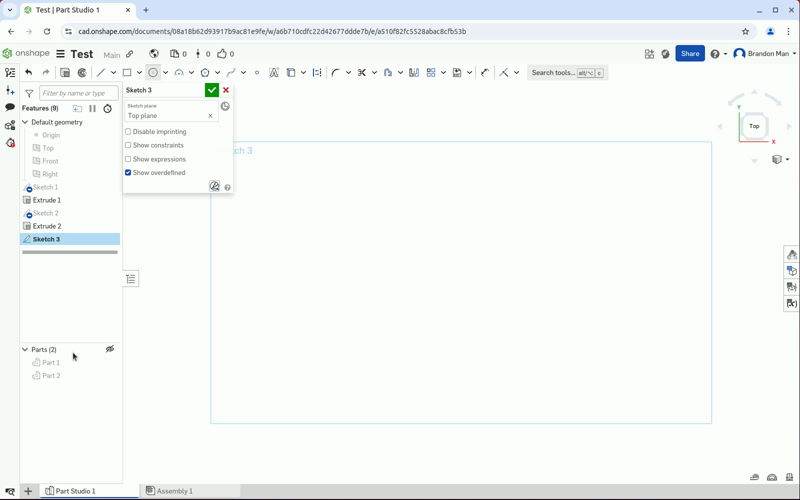
key_down(shift)
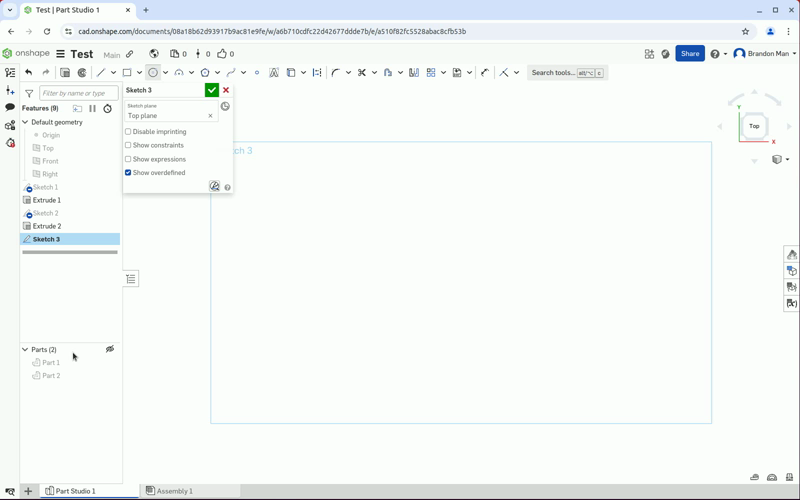
mouse_move(461, 282)
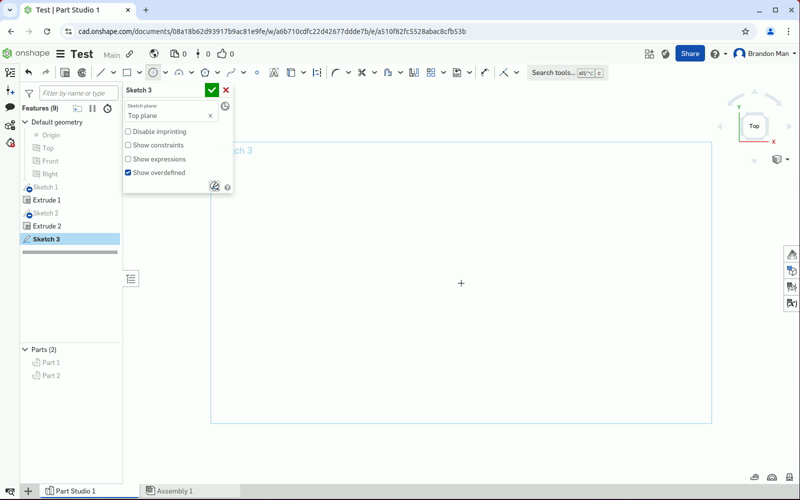
click(461, 282)
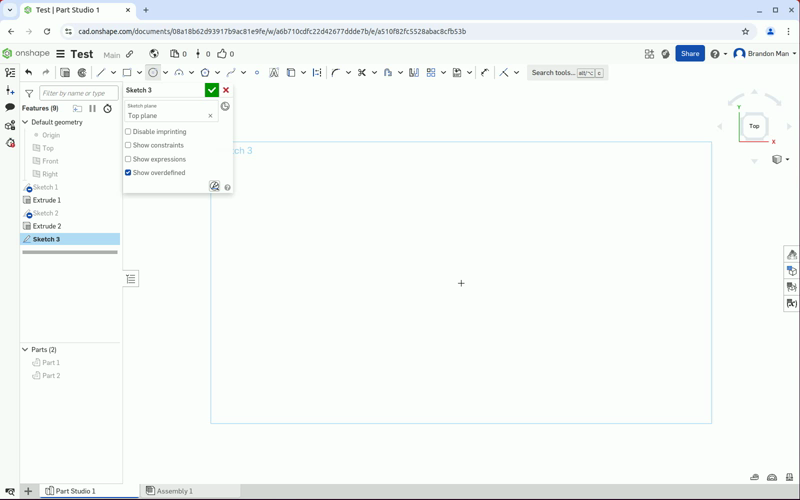
key_up(shift)
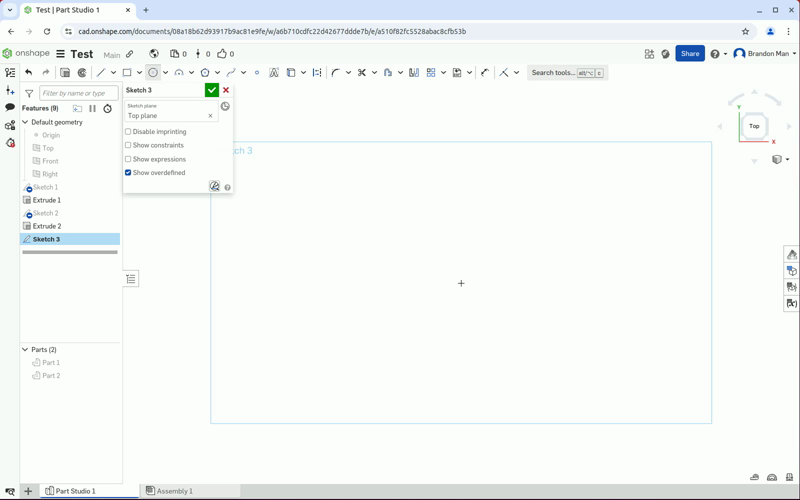
mouse_move(522, 282)
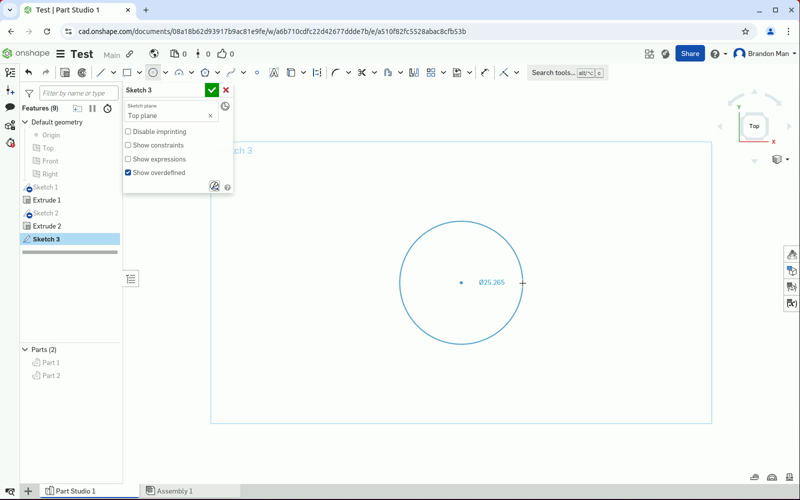
click(522, 282)
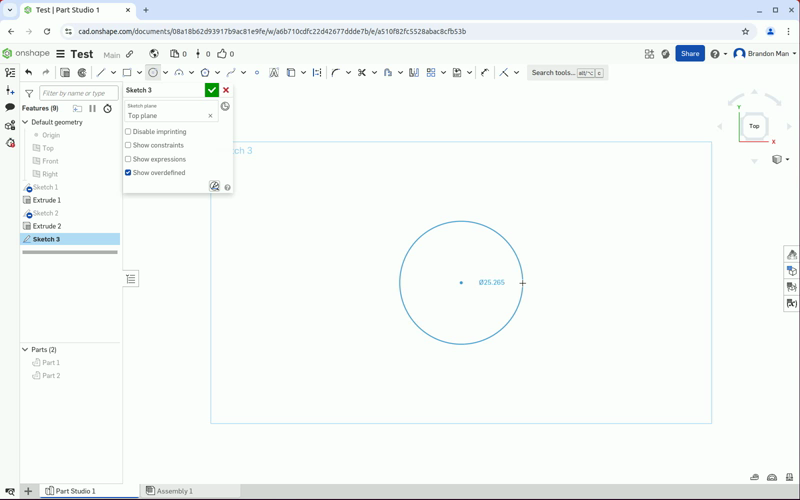
key(esc)
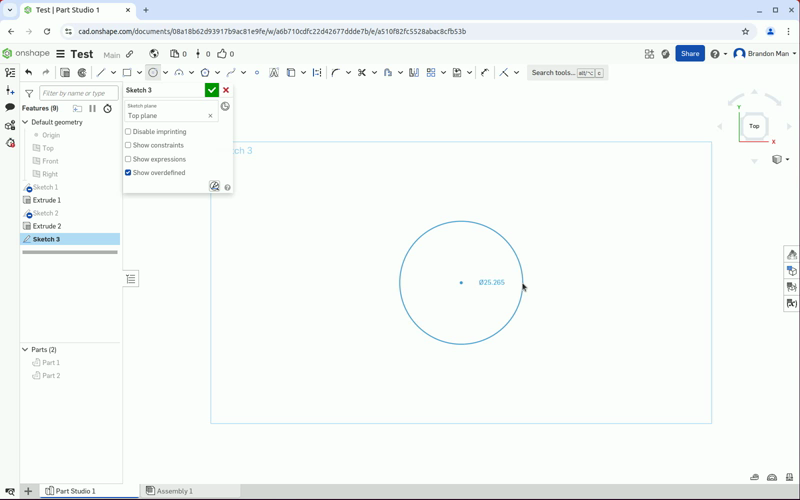
key(c)
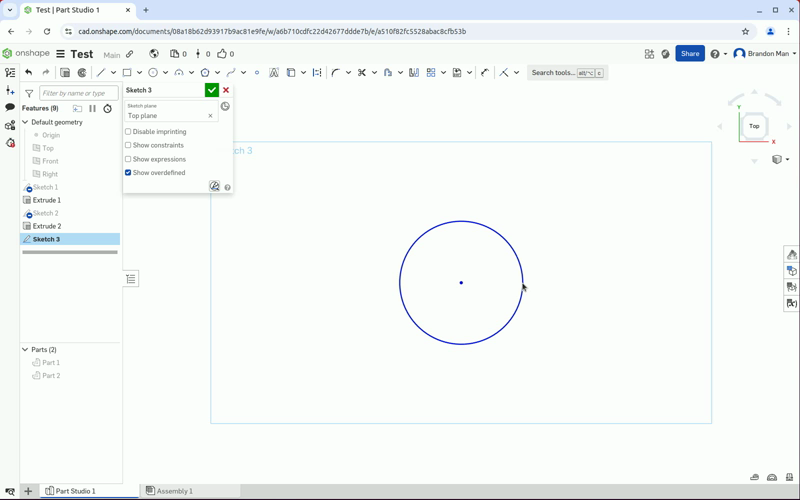
key_down(shift)
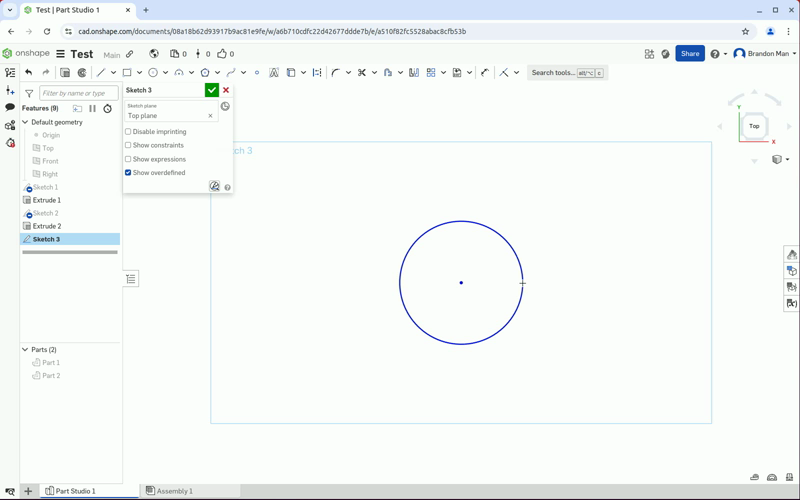
mouse_move(461, 282)
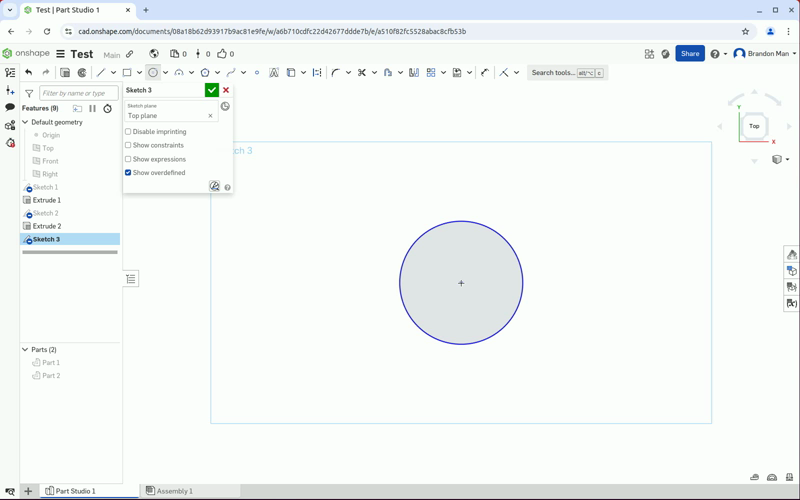
click(461, 282)
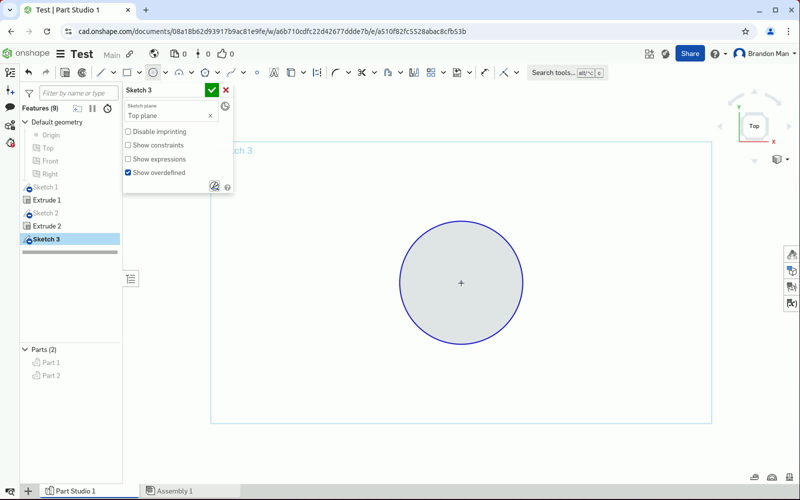
key_up(shift)
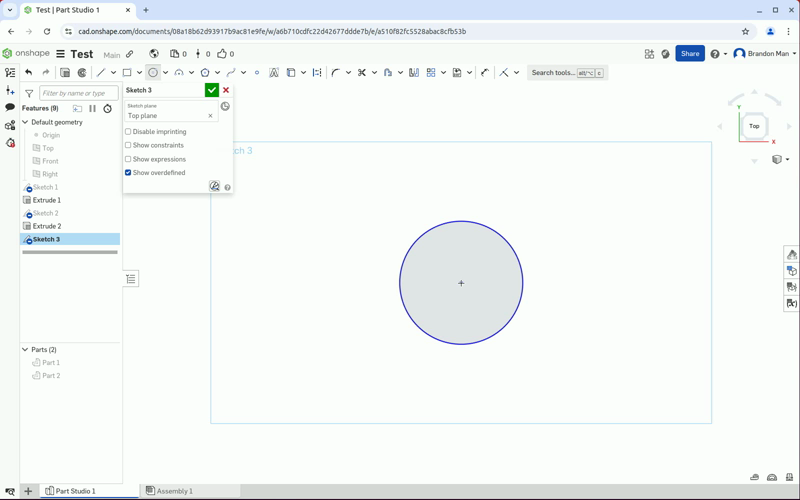
mouse_move(512, 282)
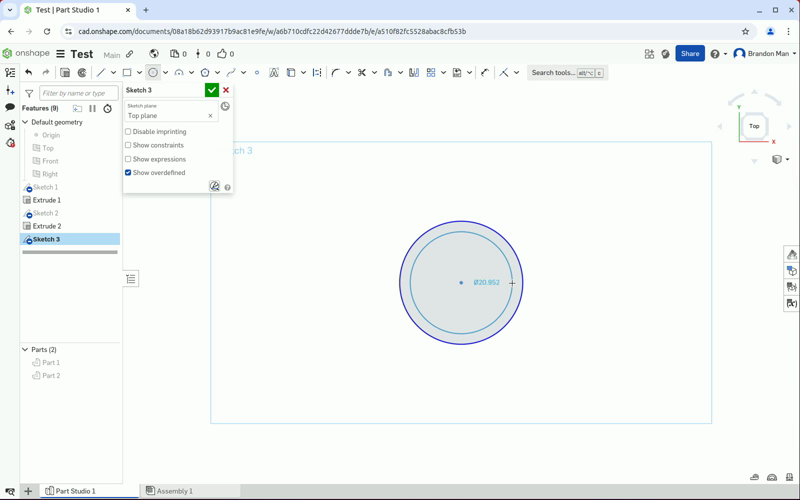
click(512, 282)
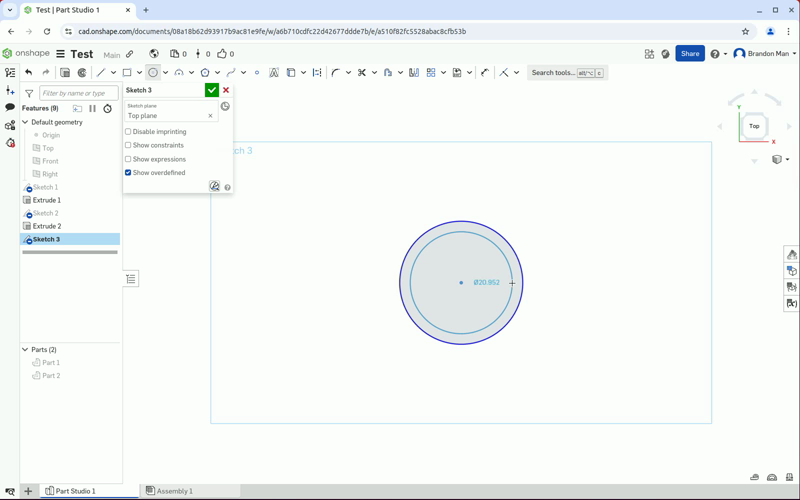
key(esc)
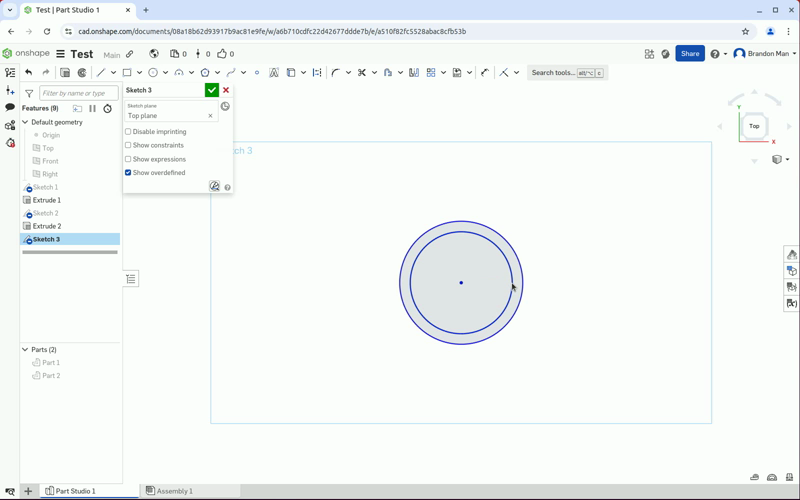
mouse_move(519, 281)
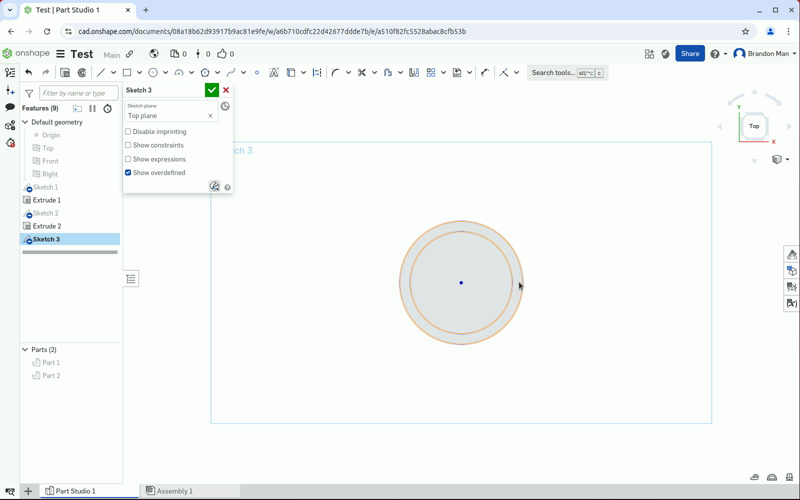
click(519, 281)
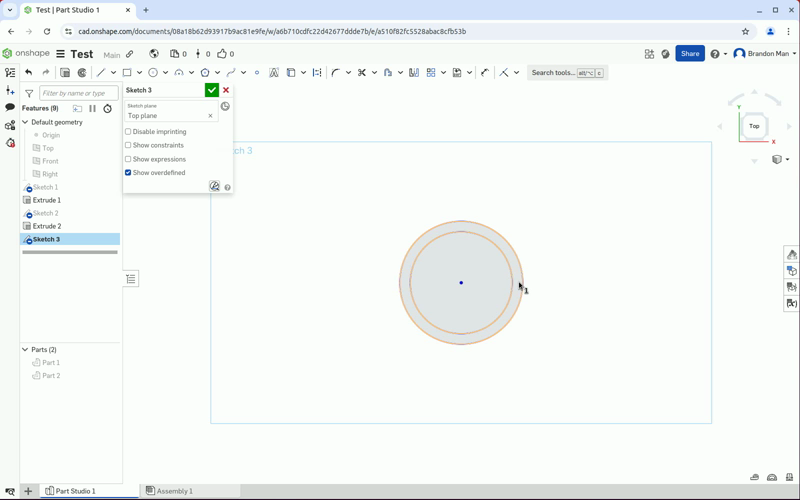
mouse_move(73, 352)
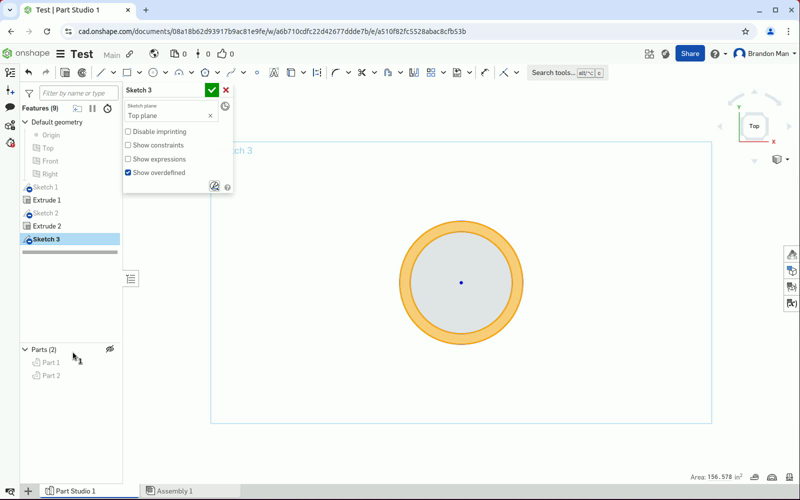
key(shift+y)
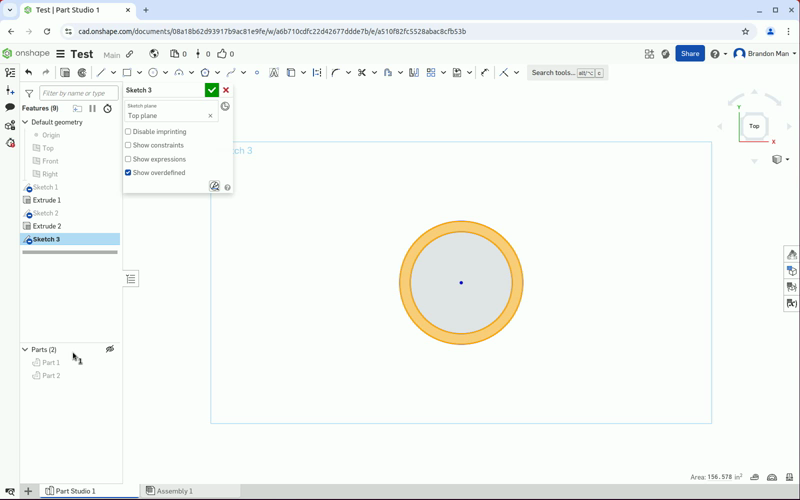
key(shift+e)
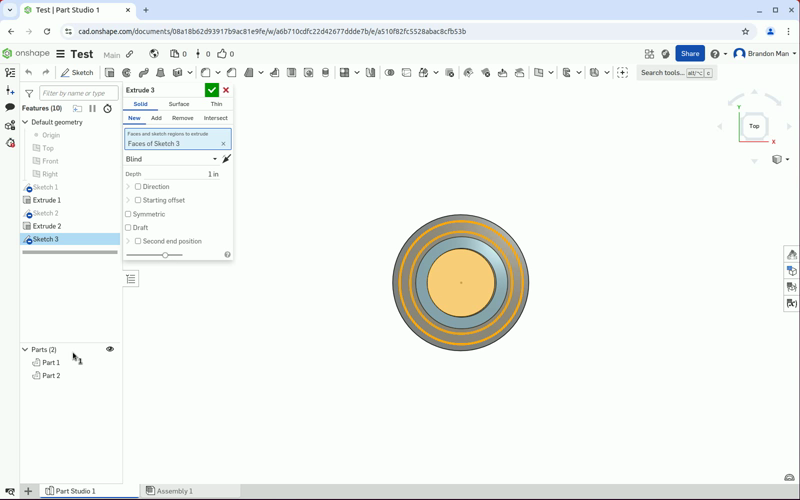
mouse_move(143, 106)
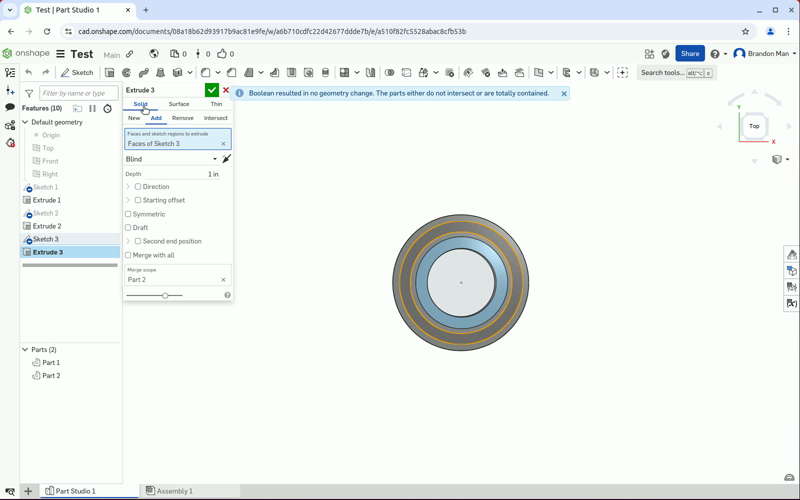
click(143, 106)
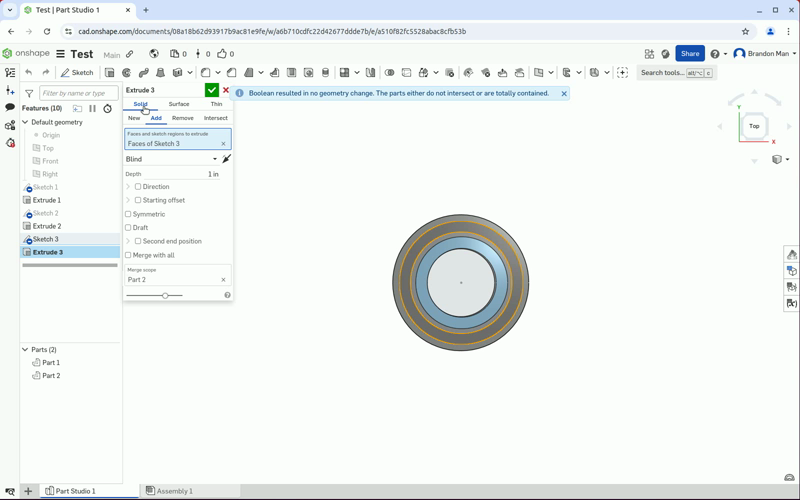
mouse_move(137, 120)
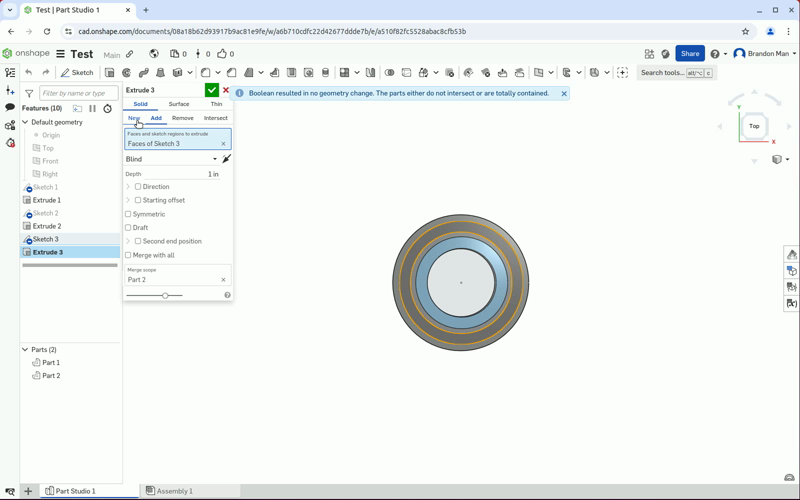
click(137, 120)
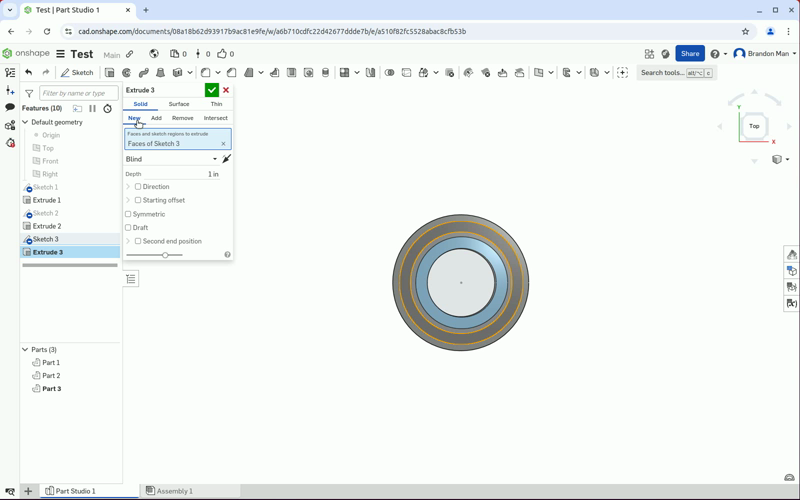
key(tab, 4)
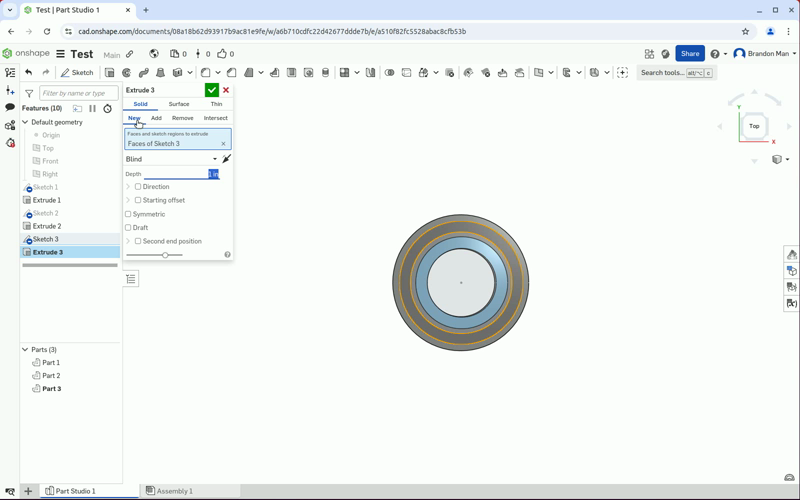
text(-23.108)
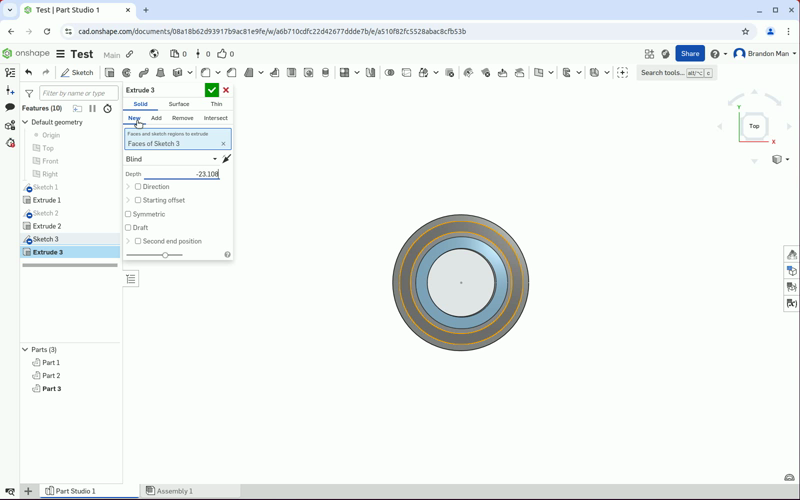
key(enter)
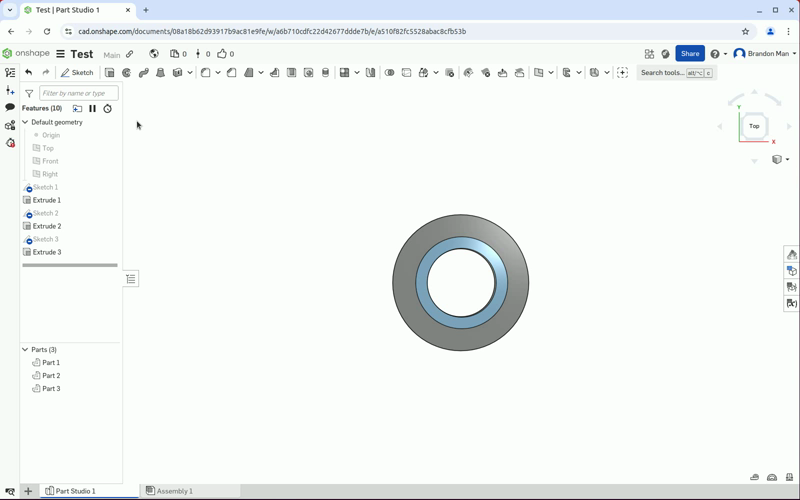
key(shift+h)
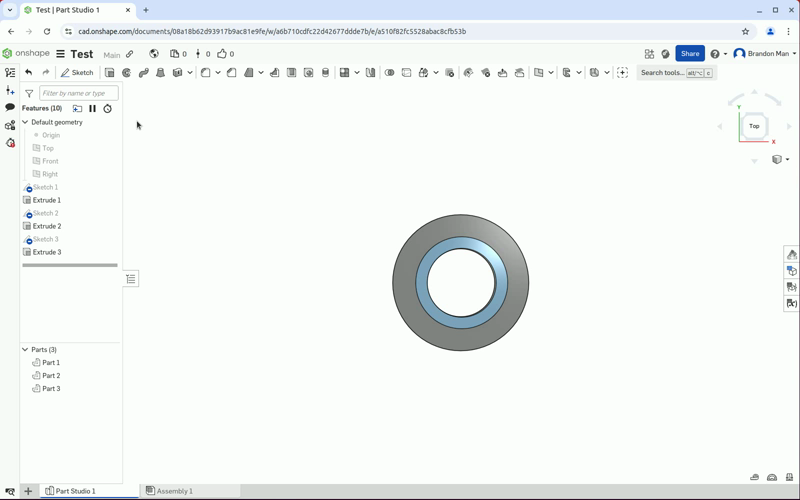
key(shift+h)
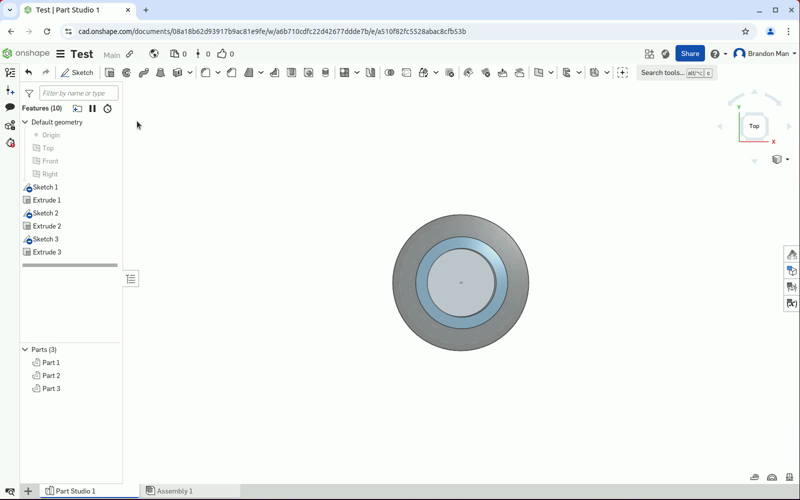
key(shift+7)
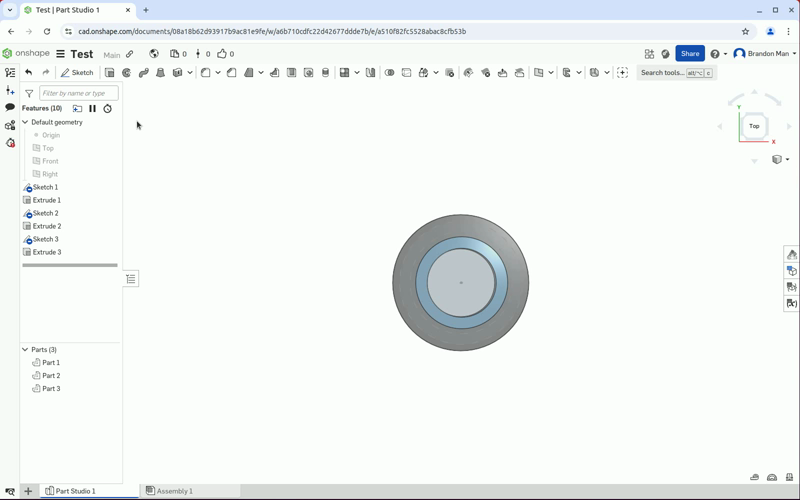
key(up, 3)
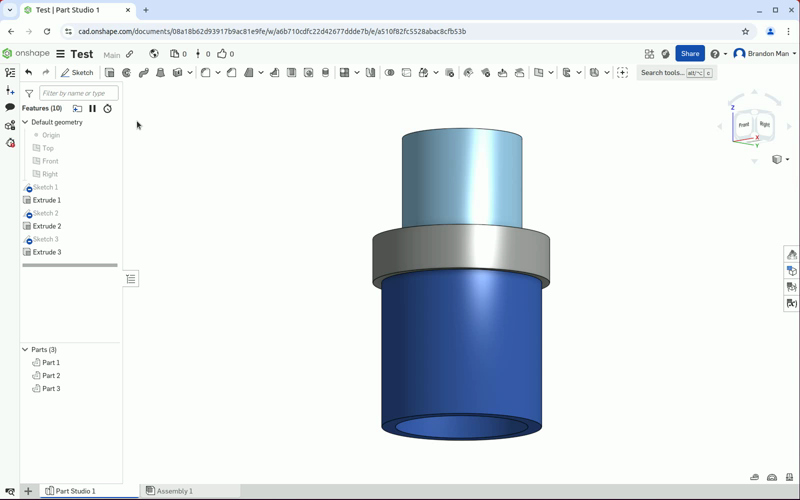
key(left, 3)
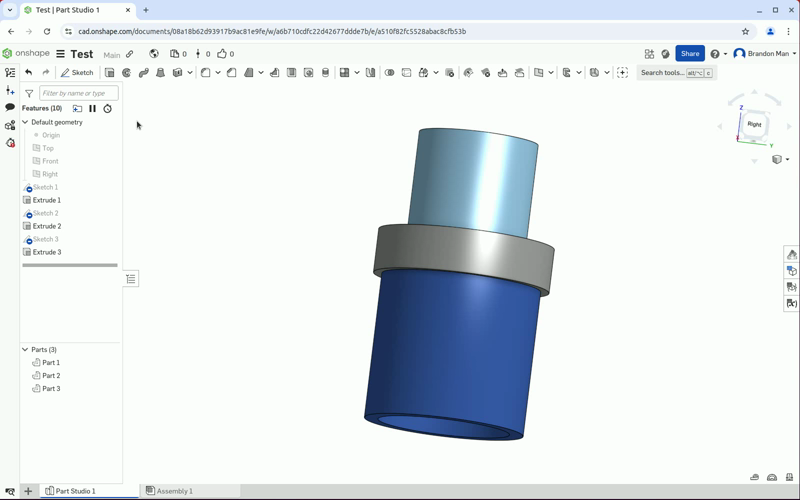
key(right, 3)
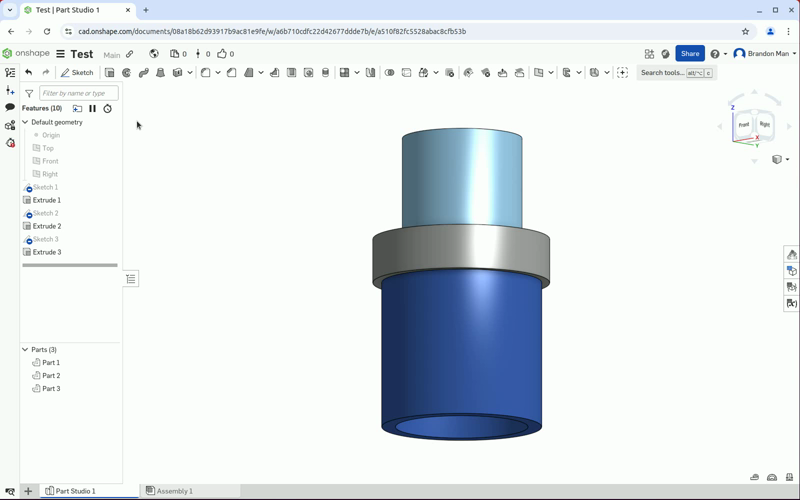
key(down, 3)
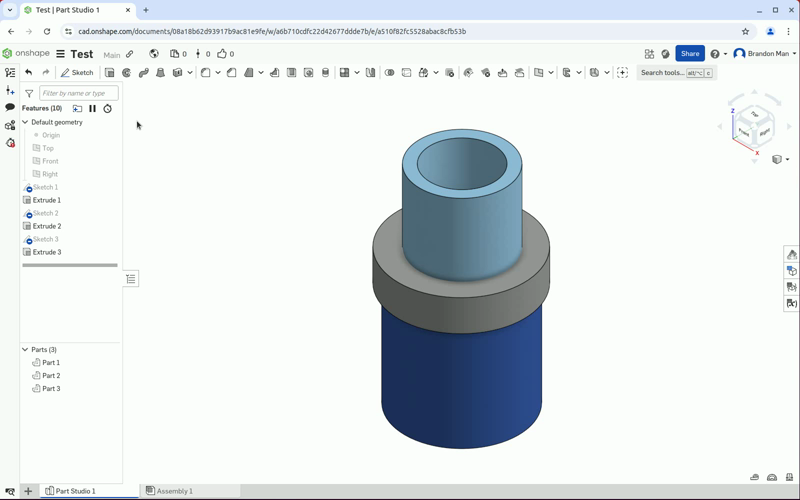
mouse_move(73, 189)
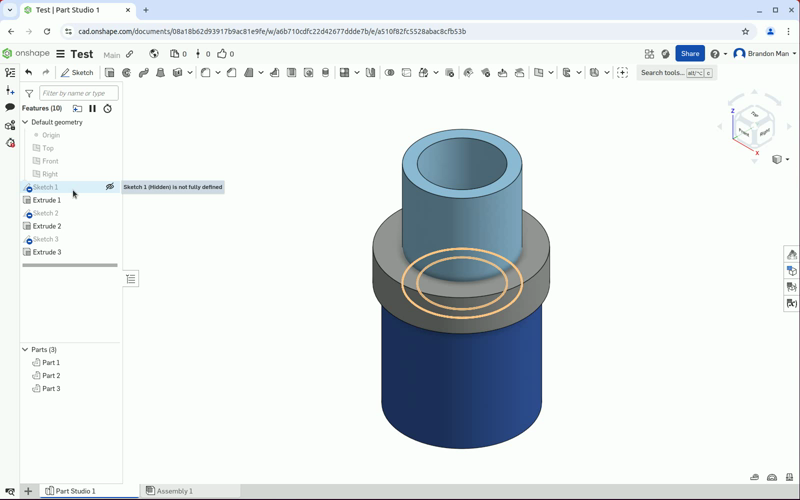
click(73, 189)